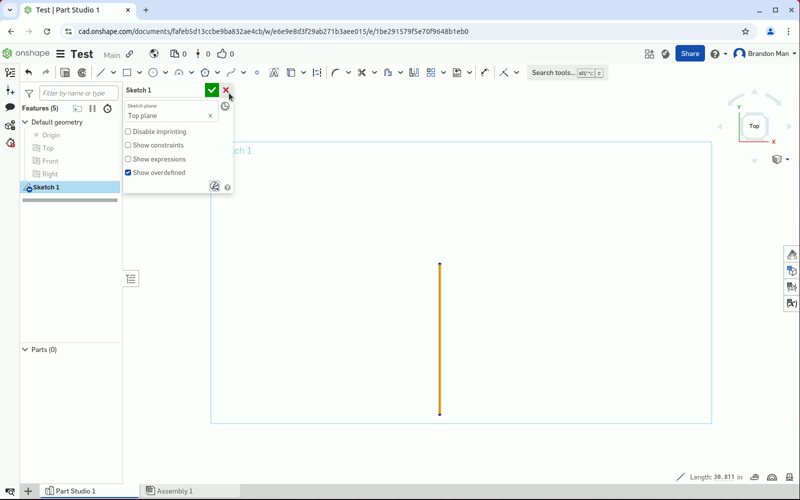
key(shift+h)
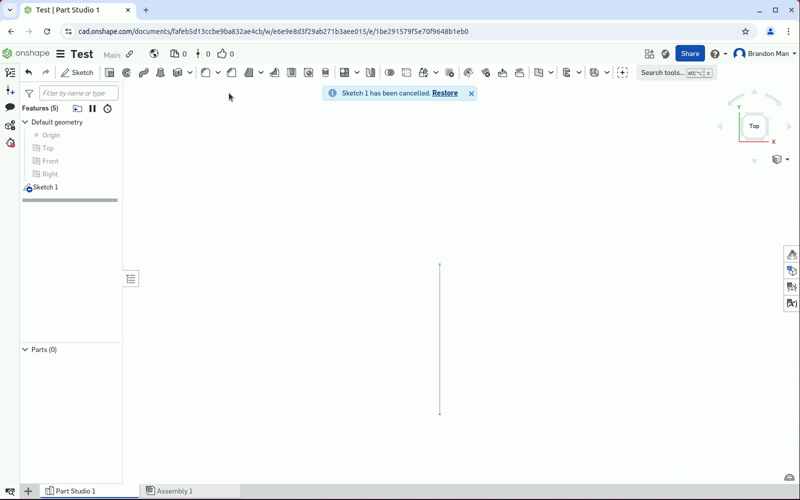
key(shift+s)
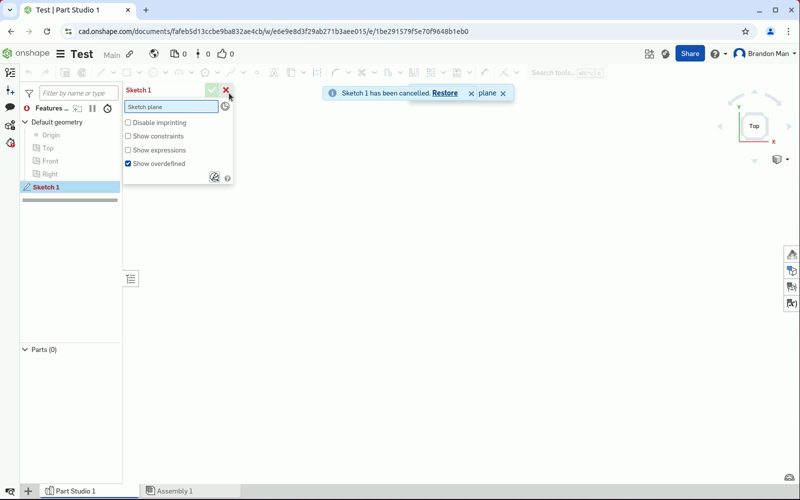
mouse_move(73, 150)
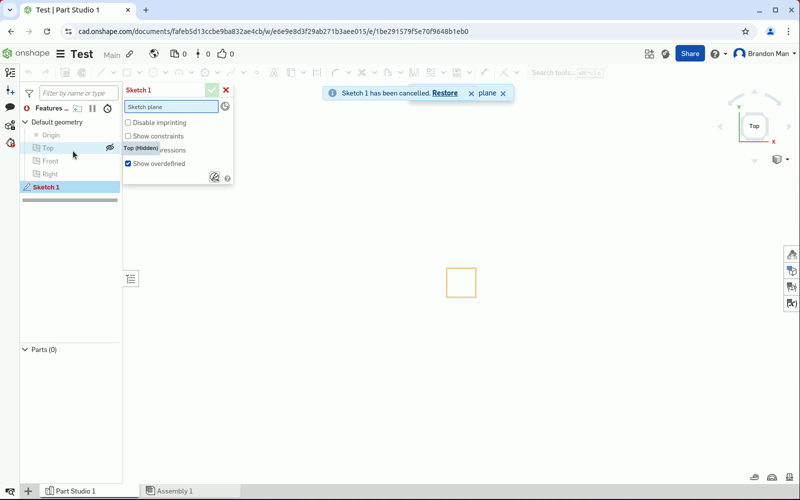
click(73, 150)
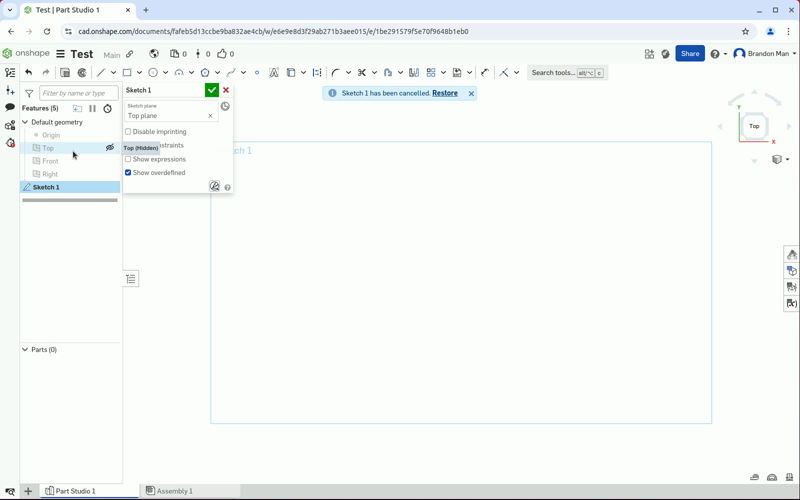
mouse_move(73, 352)
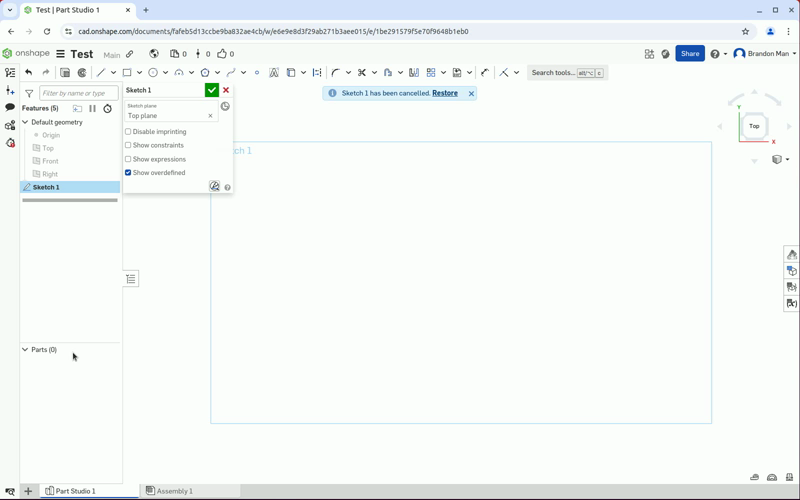
key(y)
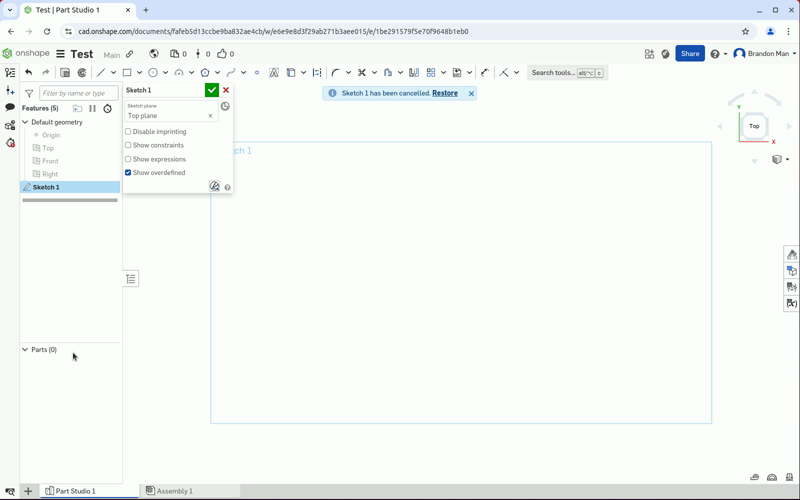
key(l)
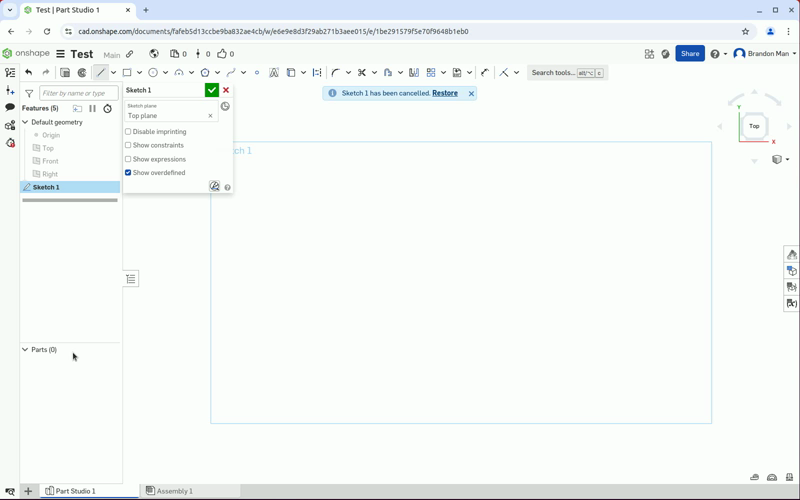
key_down(shift)
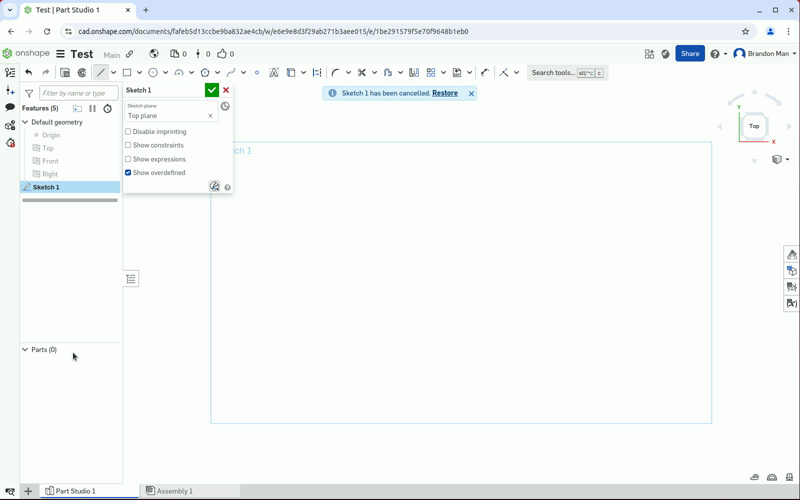
mouse_move(378, 316)
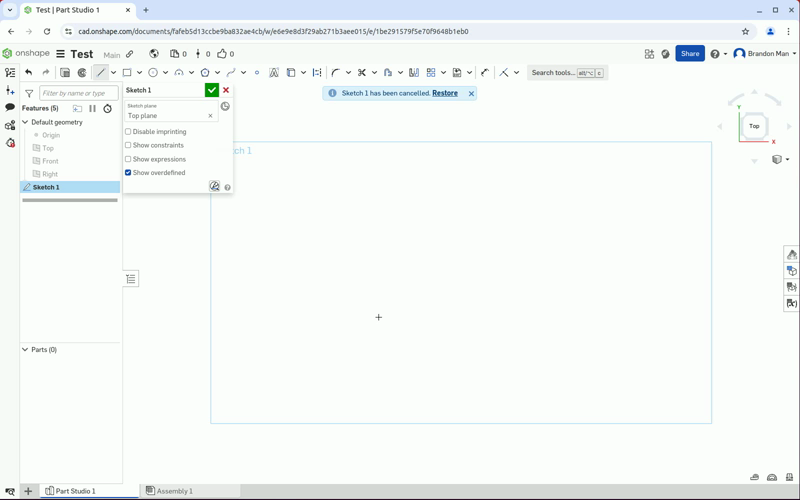
click(378, 316)
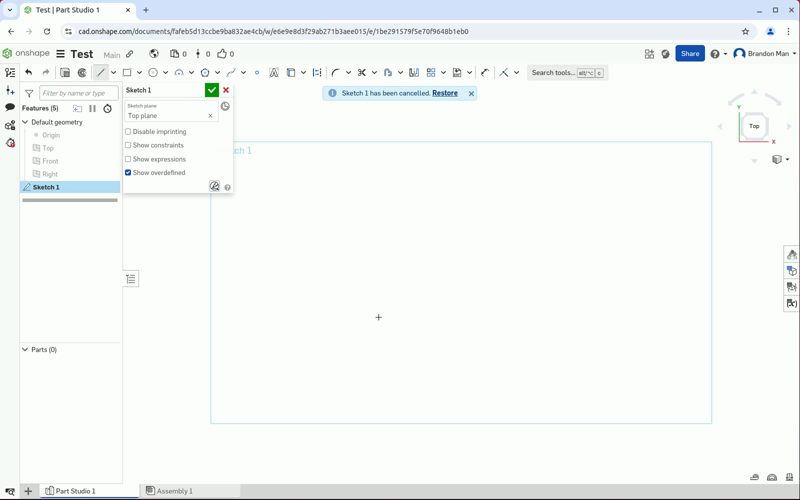
key_up(shift)
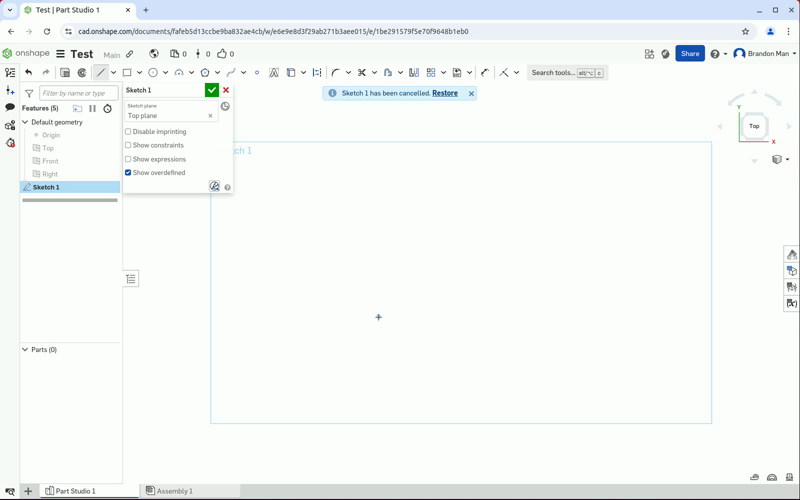
key_down(shift)
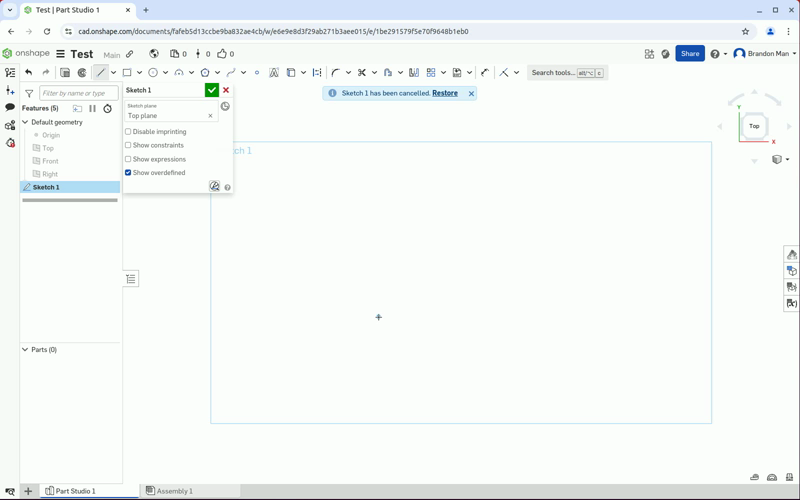
mouse_move(506, 316)
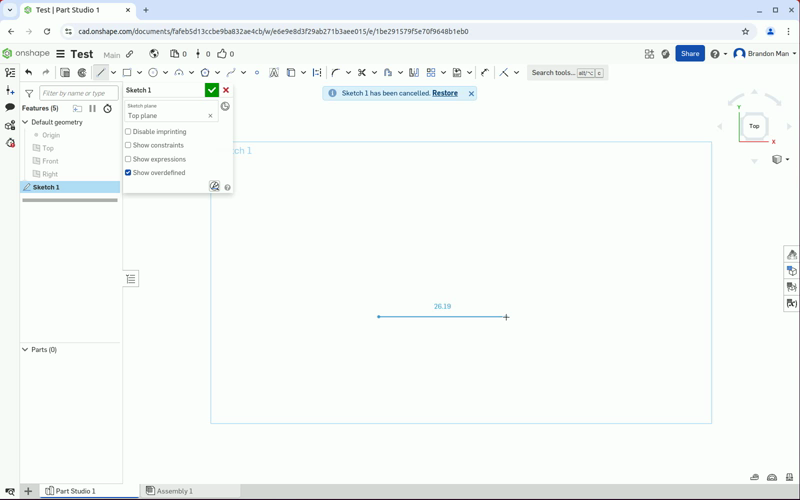
click(506, 316)
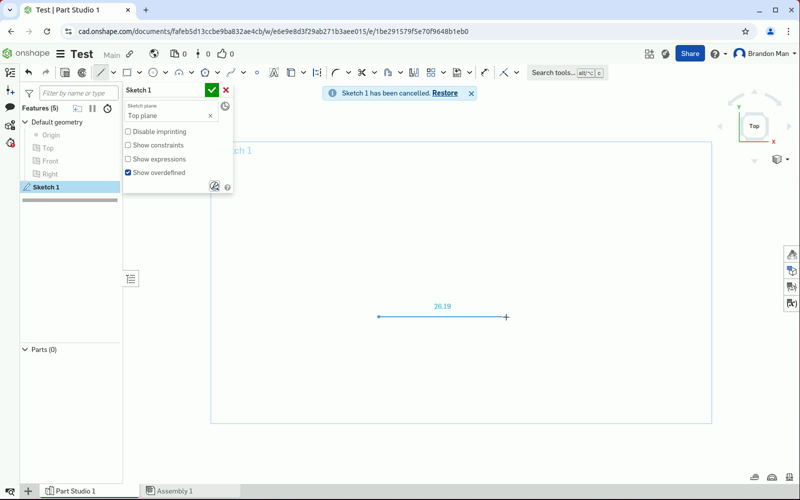
key_up(shift)
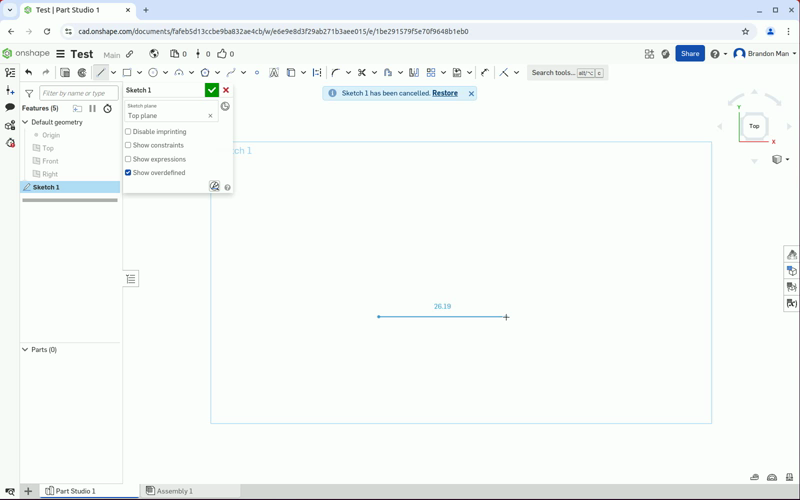
key_down(shift)
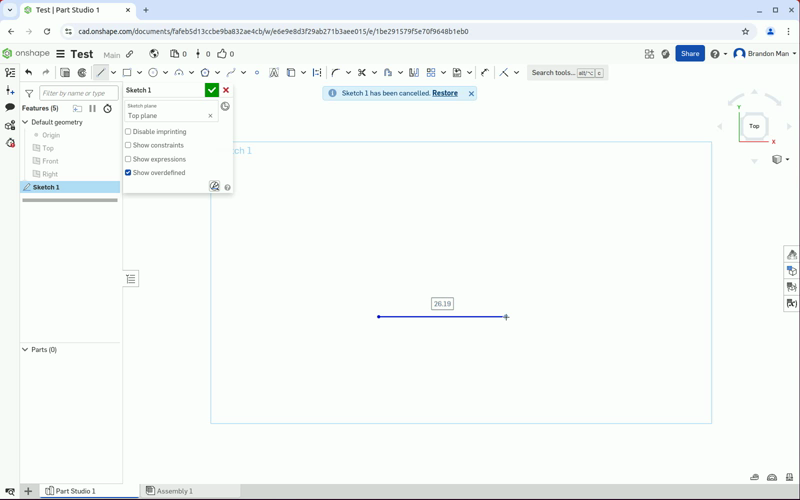
mouse_move(506, 232)
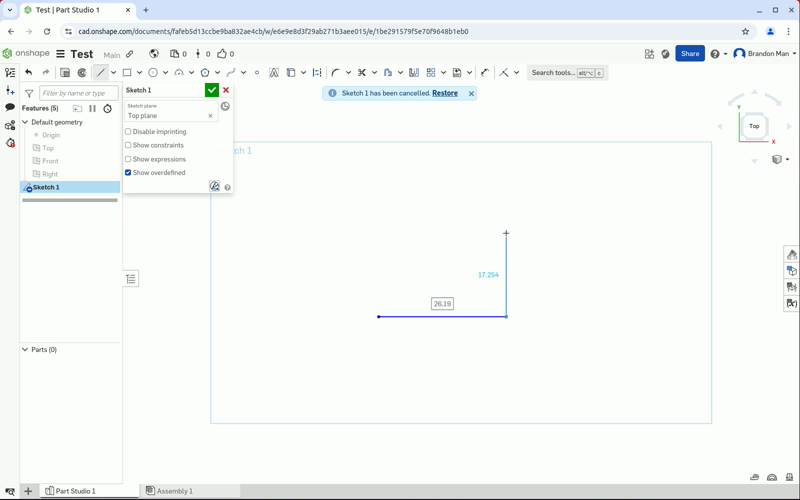
click(506, 232)
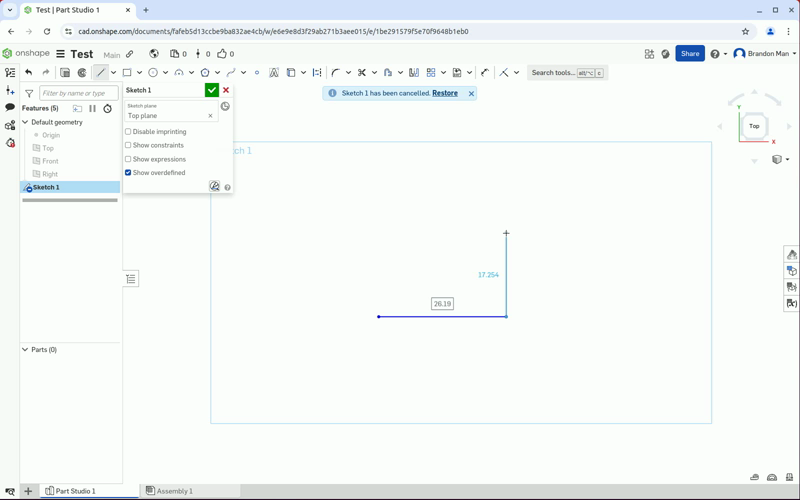
key_up(shift)
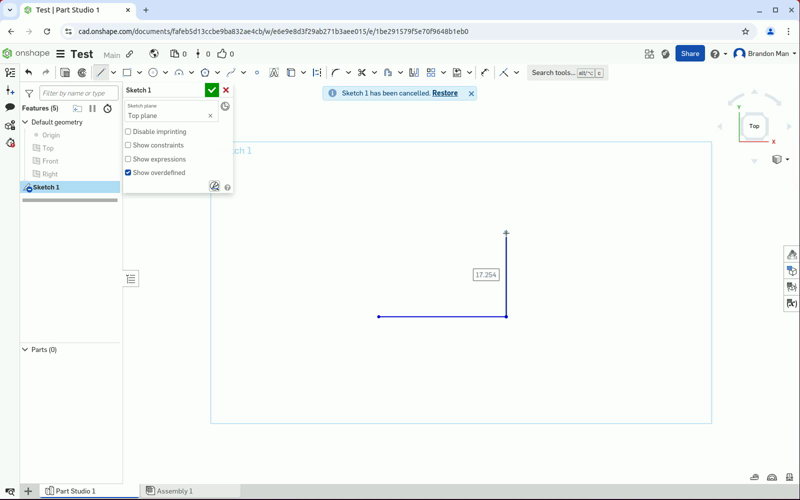
key_down(shift)
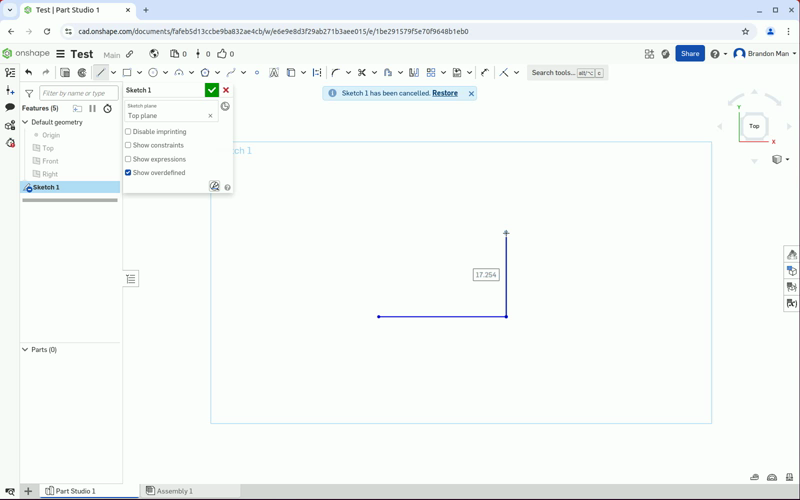
mouse_move(378, 232)
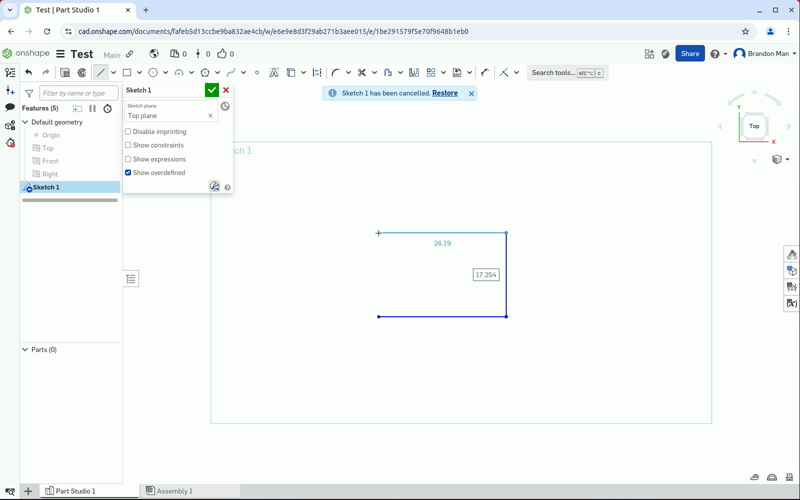
click(378, 232)
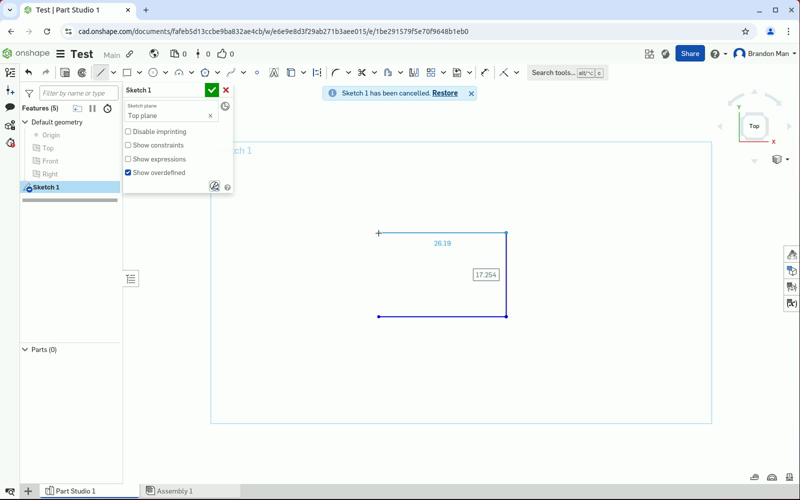
key_up(shift)
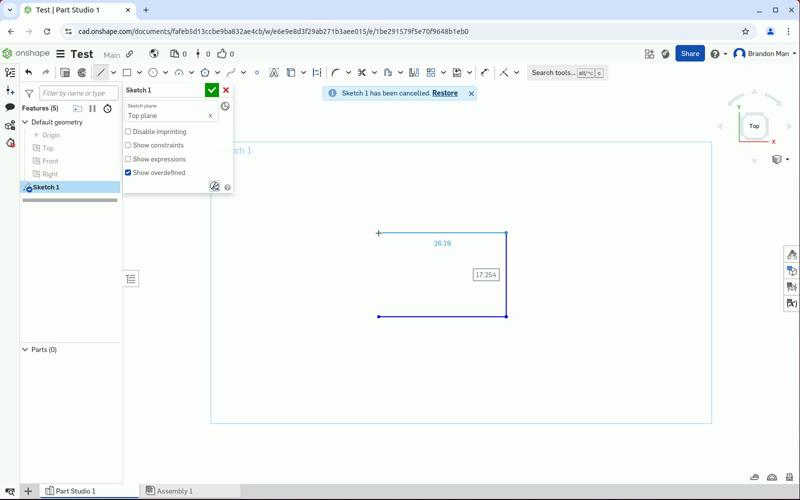
key_down(shift)
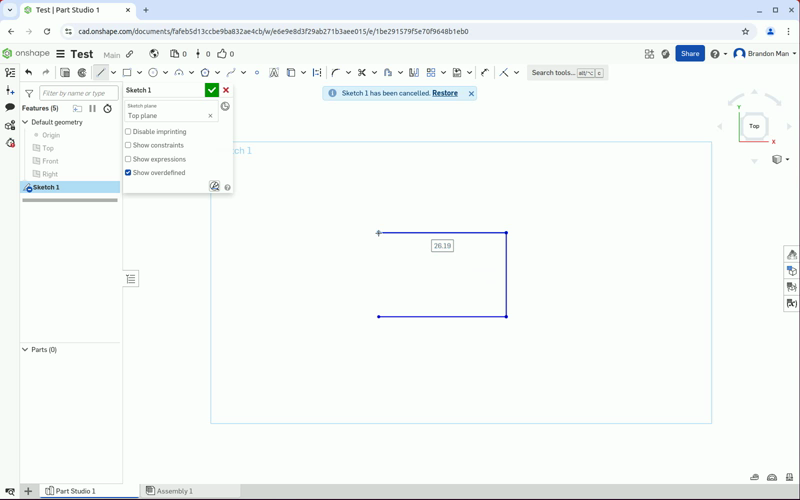
mouse_move(378, 316)
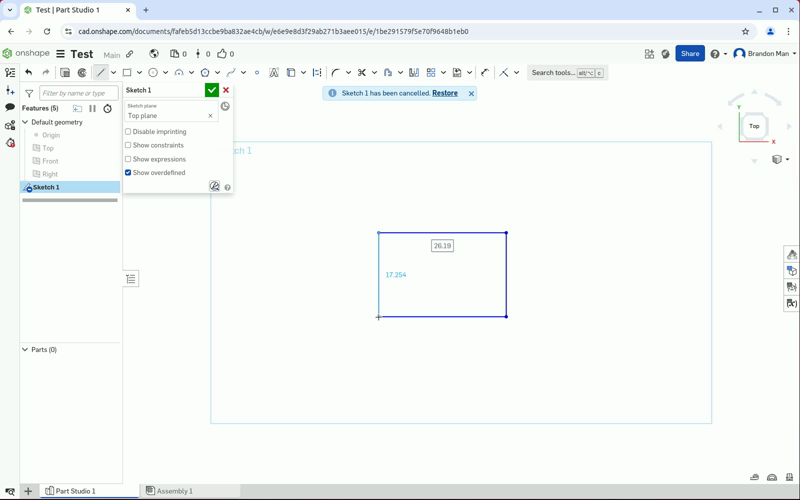
key_up(shift)
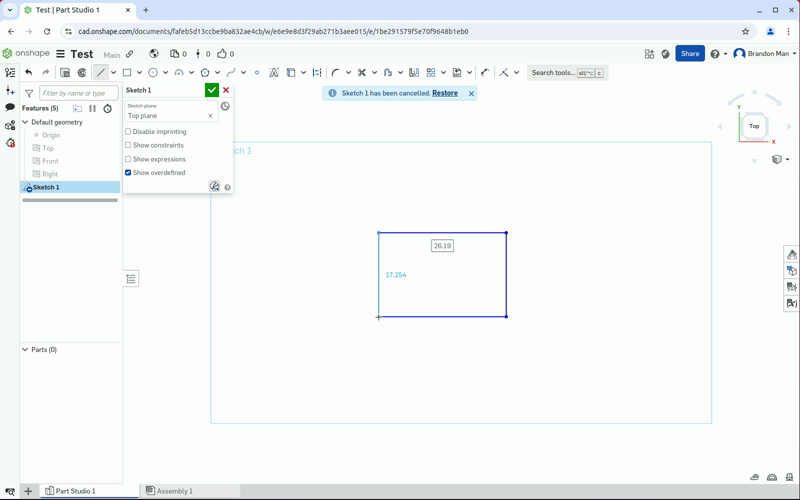
click(378, 316)
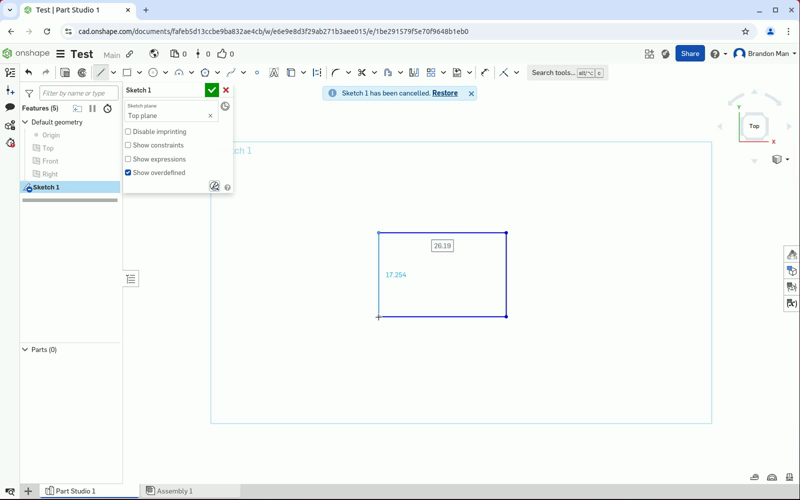
key(esc)
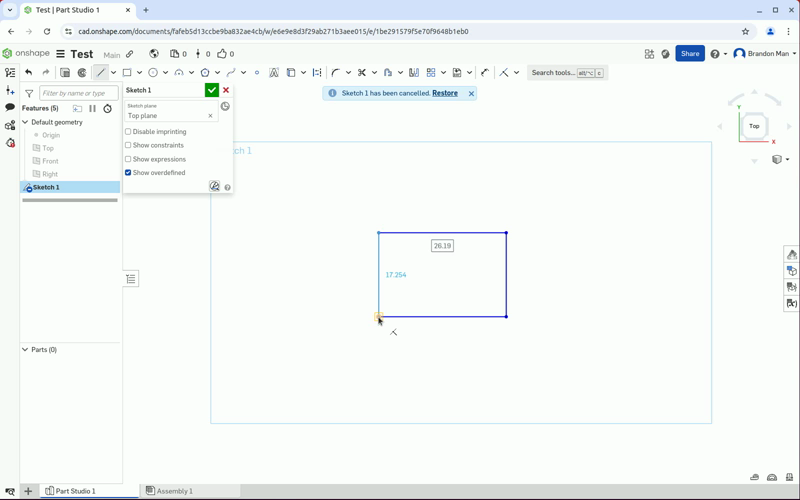
mouse_move(452, 278)
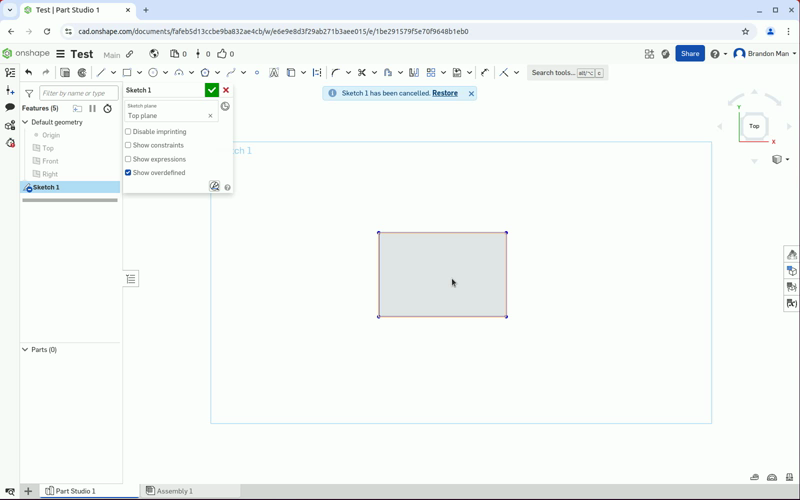
click(452, 278)
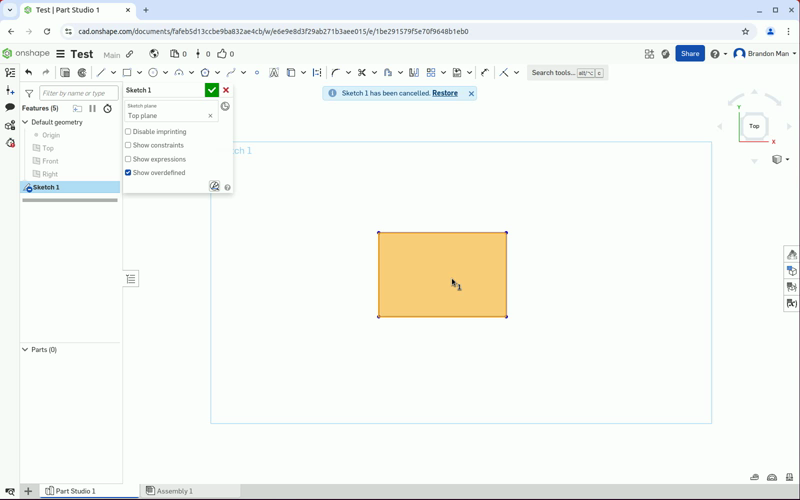
mouse_move(73, 352)
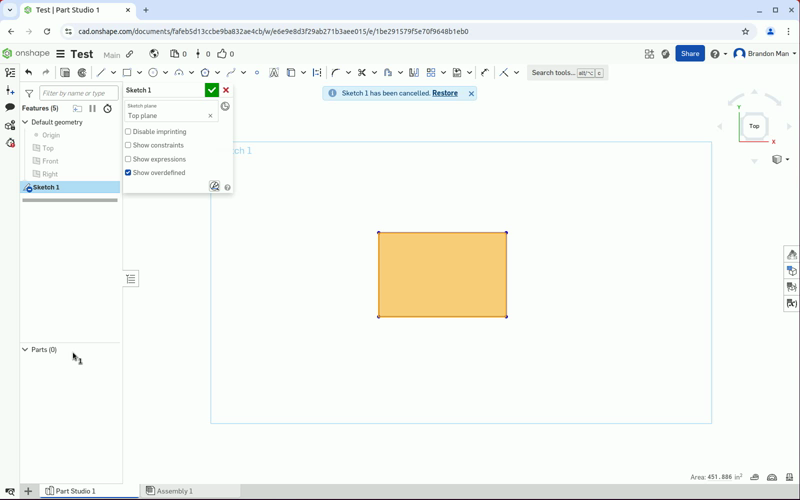
key(shift+y)
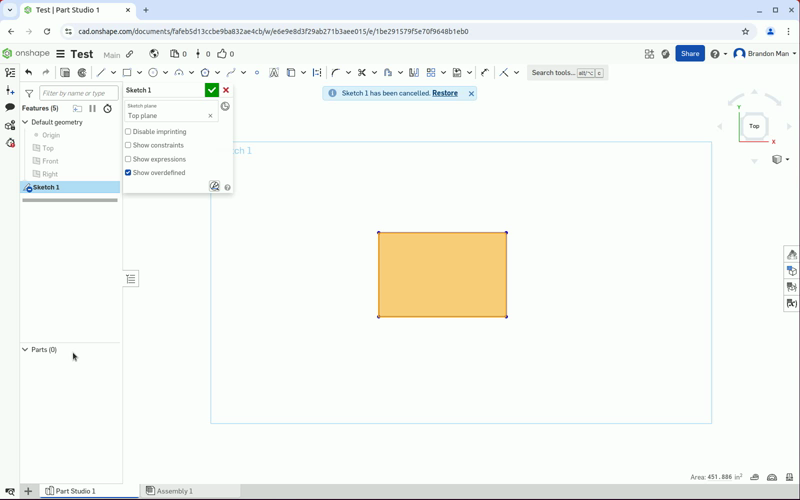
key(shift+e)
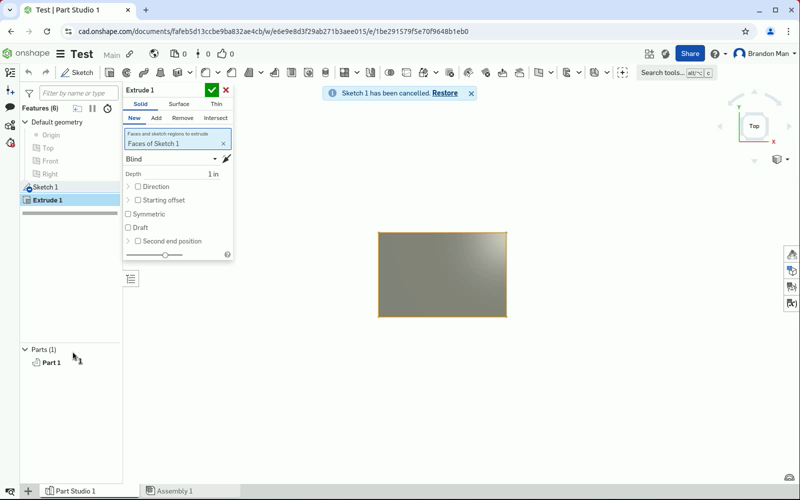
mouse_move(143, 106)
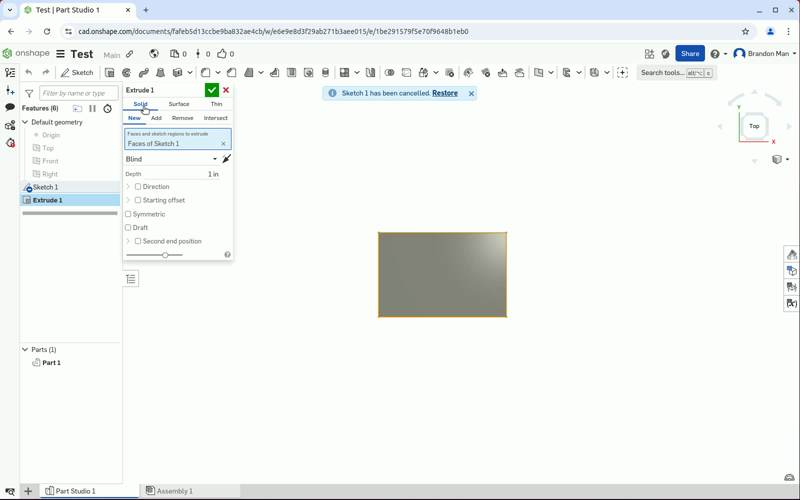
click(143, 106)
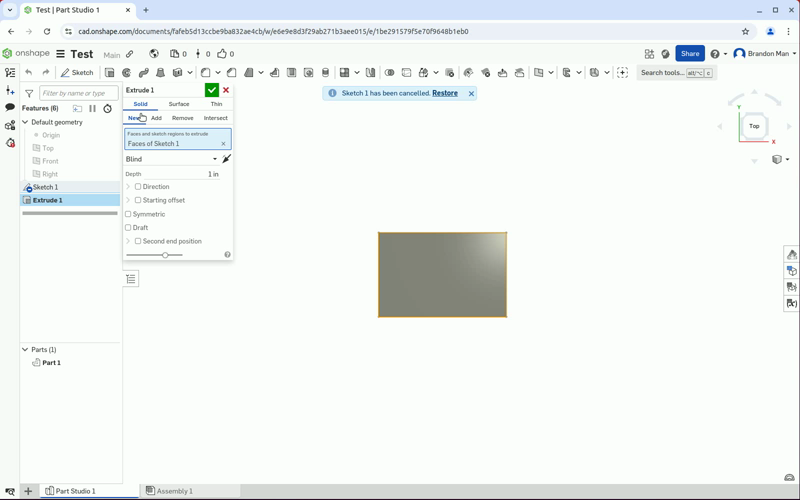
mouse_move(137, 120)
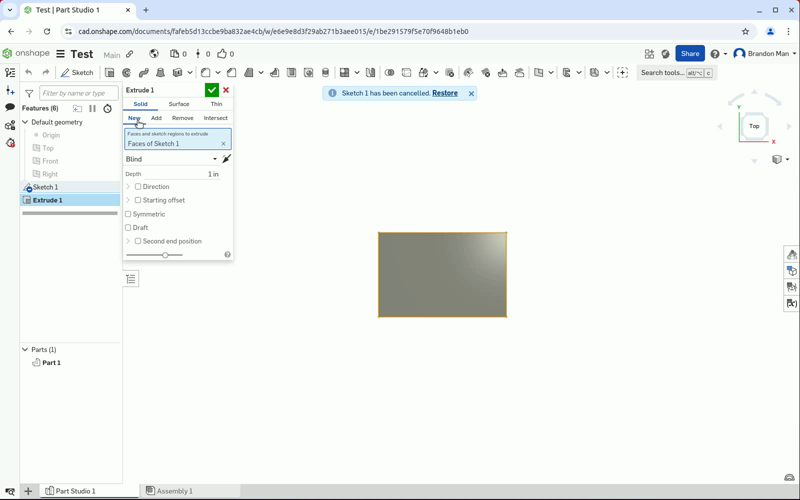
click(137, 120)
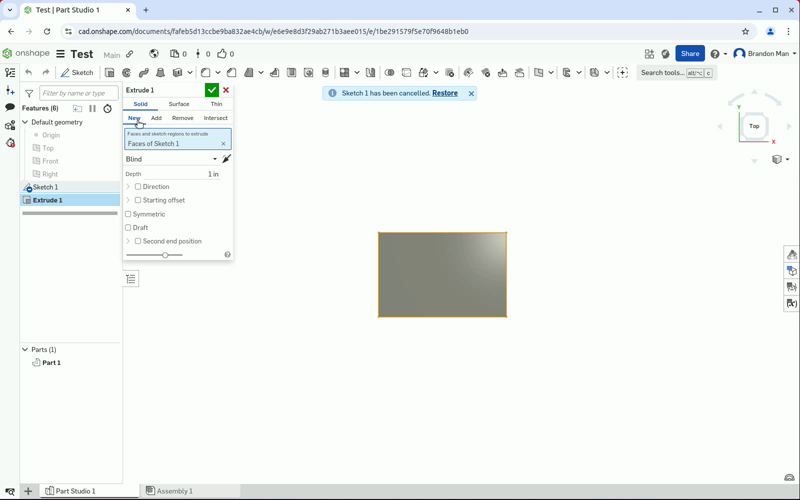
key(tab, 4)
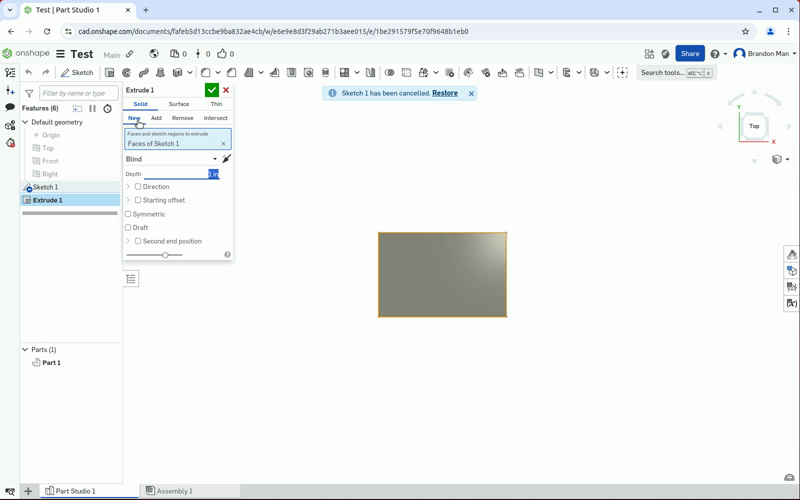
text(8.184)
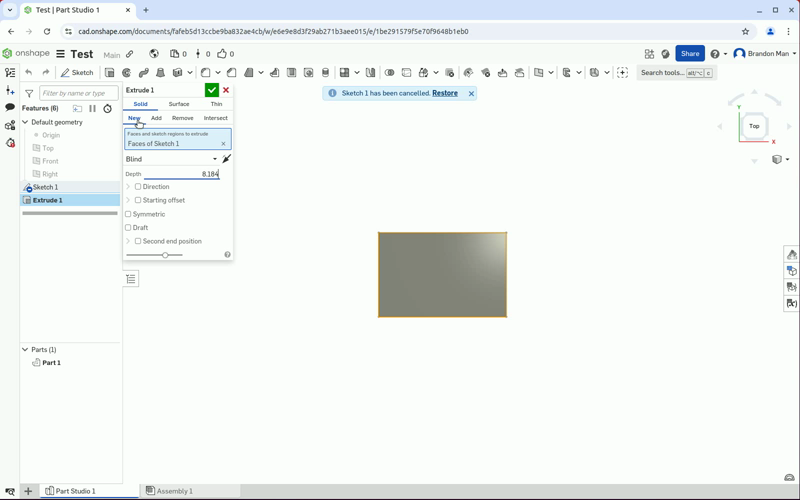
key(enter)
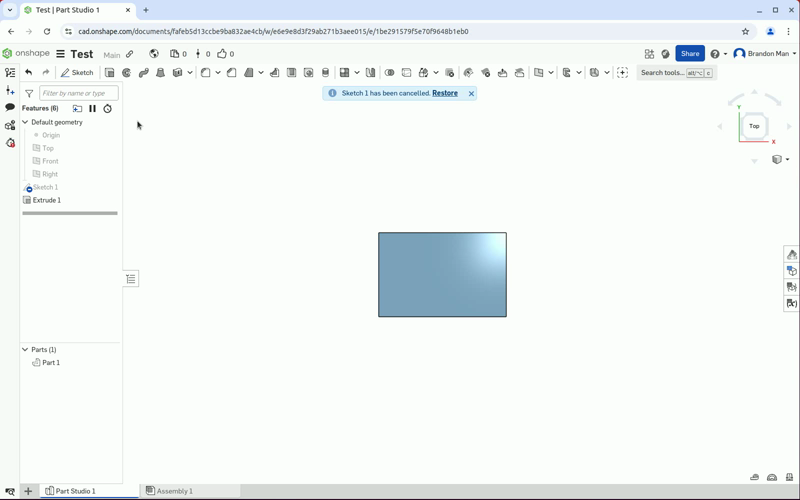
key(shift+h)
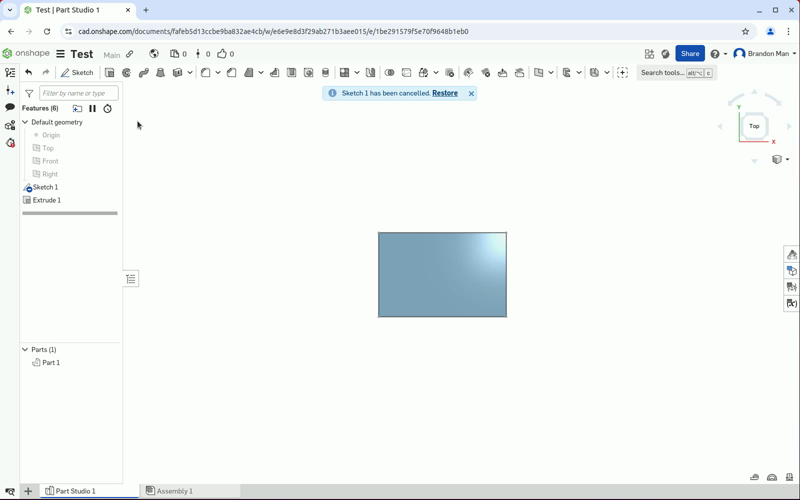
key(shift+h)
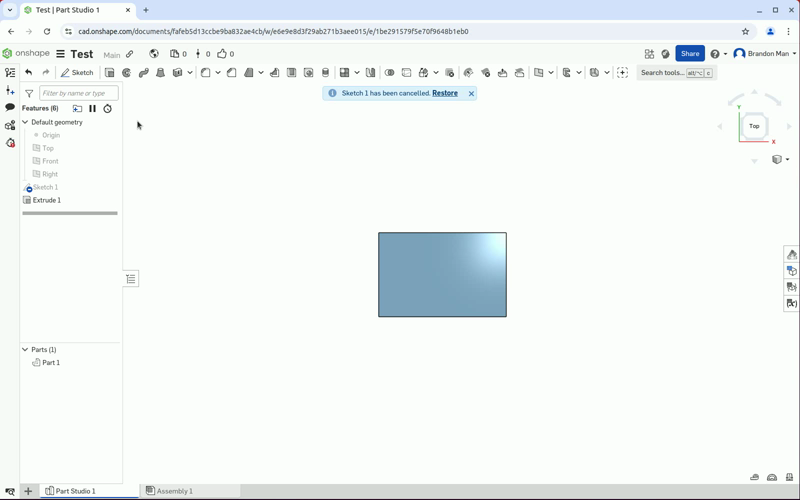
mouse_move(73, 189)
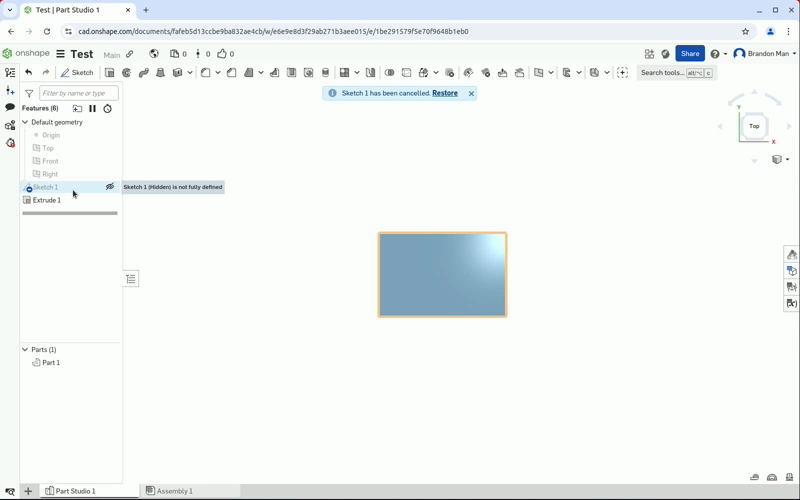
click(73, 189)
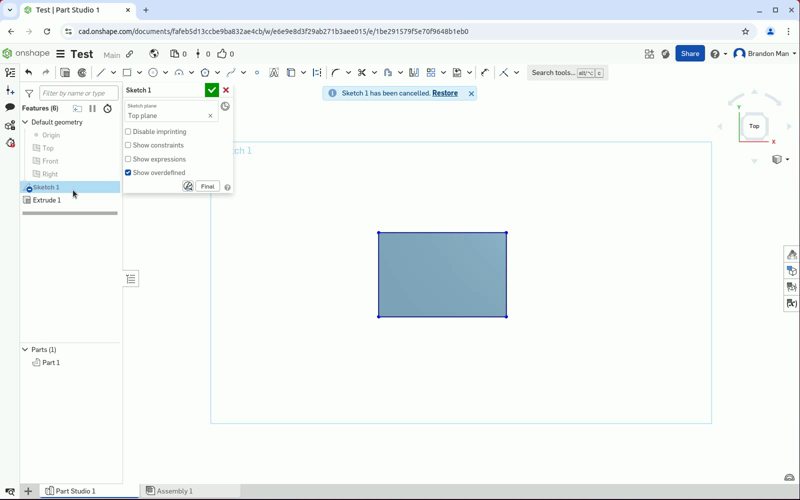
mouse_move(229, 92)
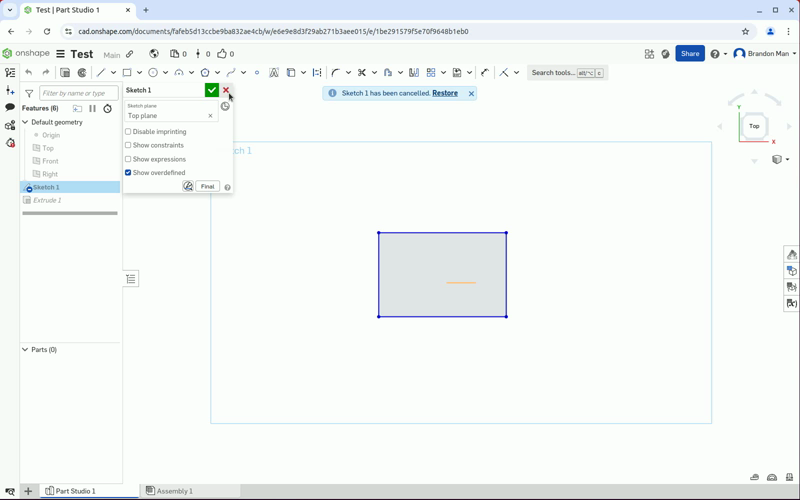
click(229, 92)
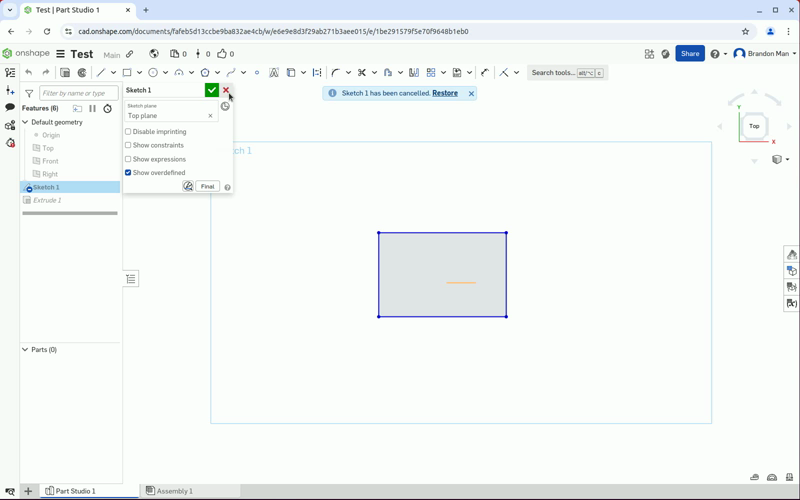
key(shift+s)
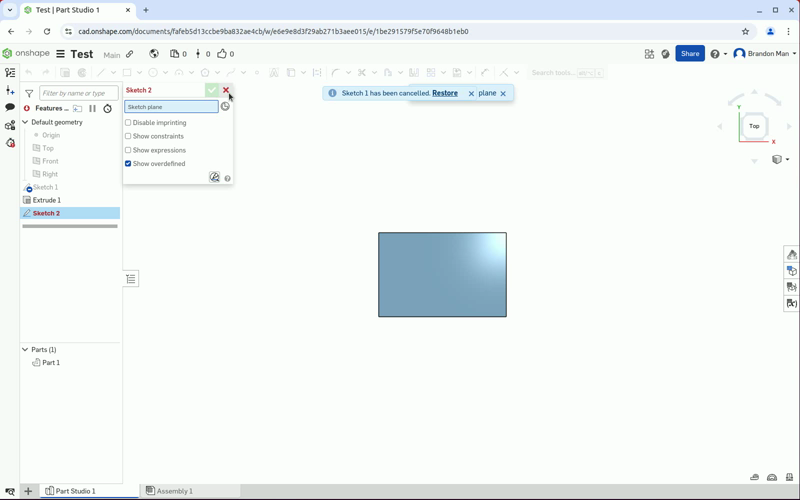
mouse_move(73, 150)
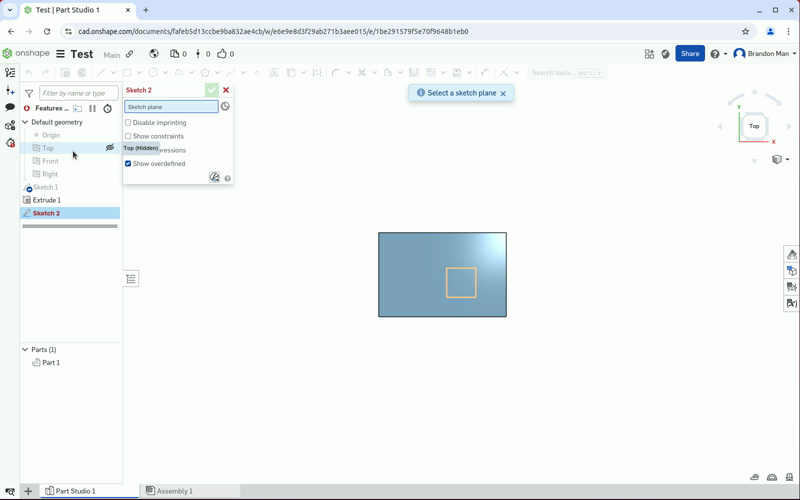
click(73, 150)
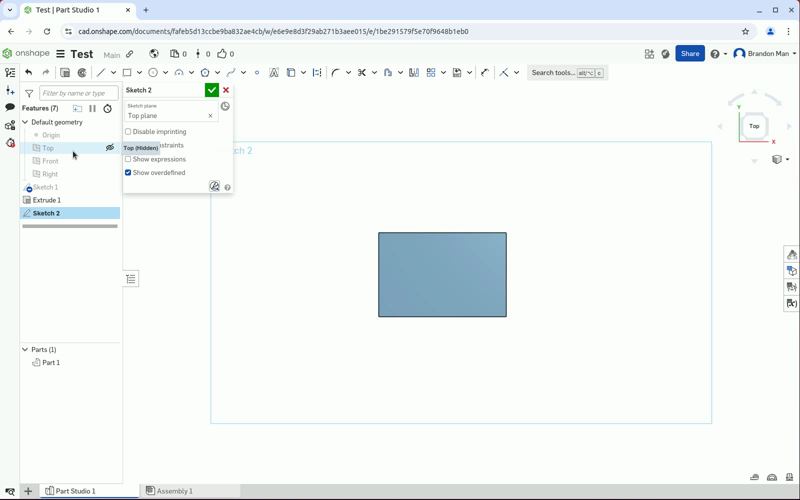
mouse_move(73, 352)
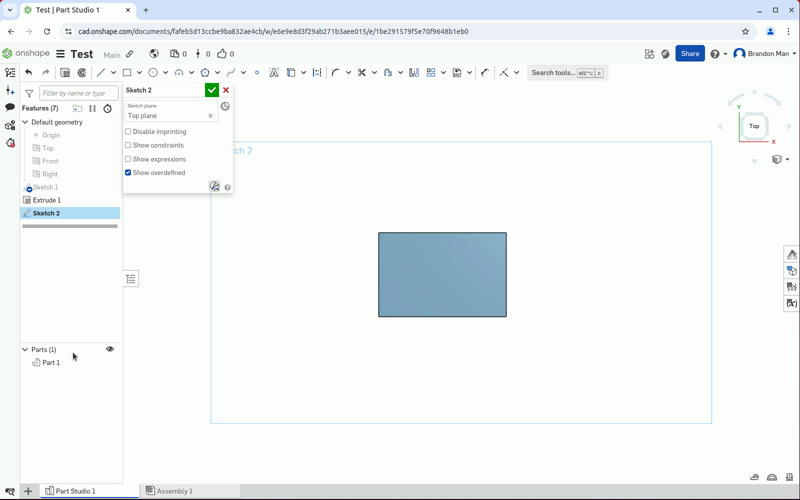
key(y)
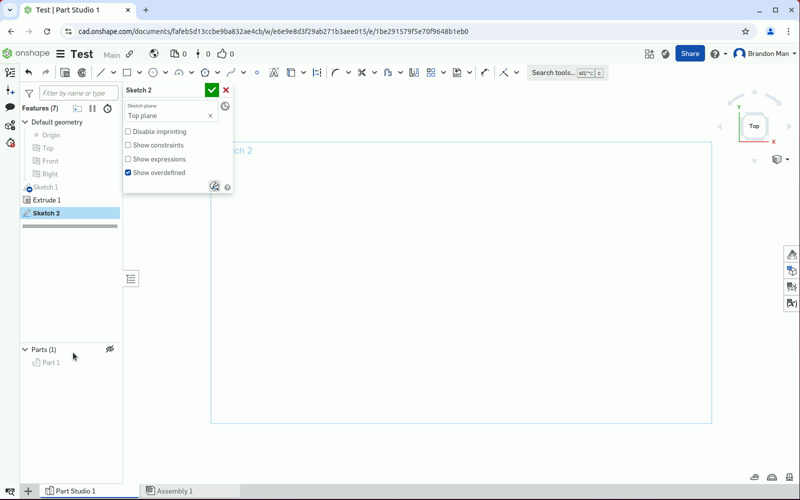
key(l)
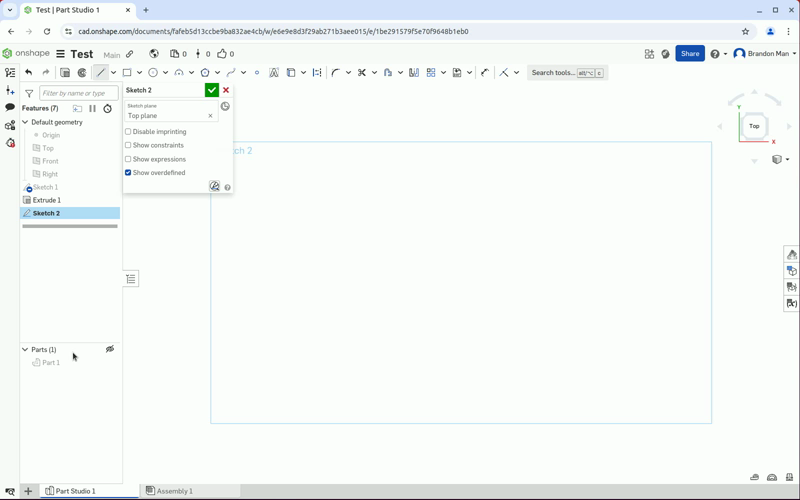
key_down(shift)
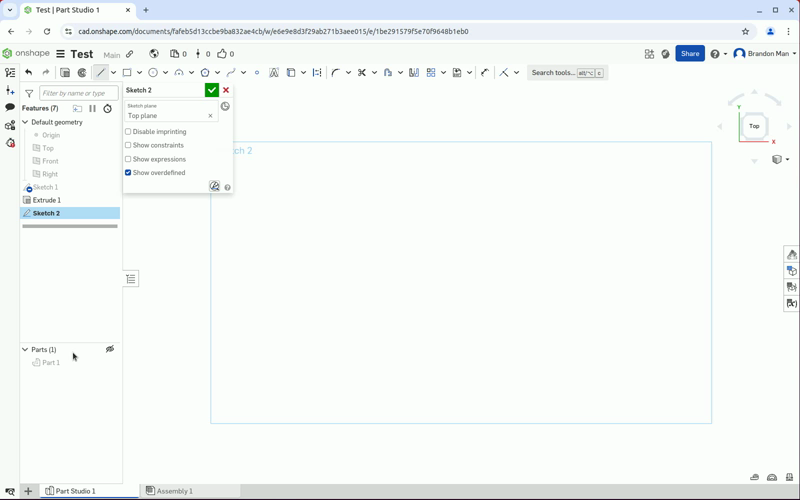
mouse_move(348, 316)
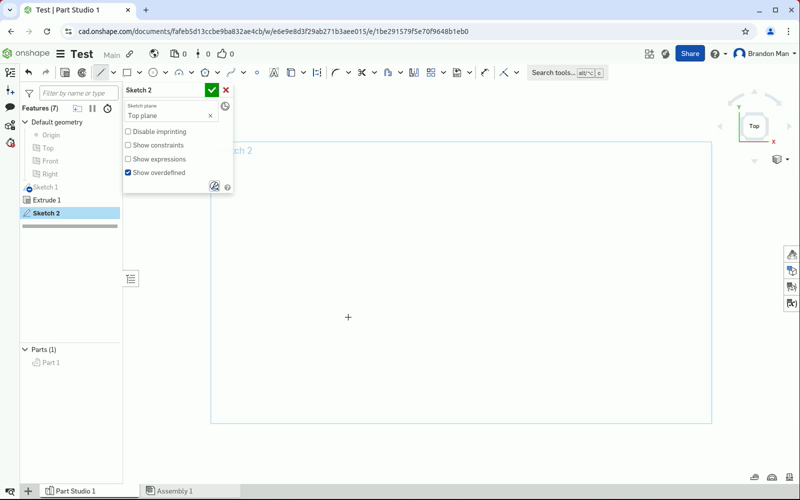
click(348, 316)
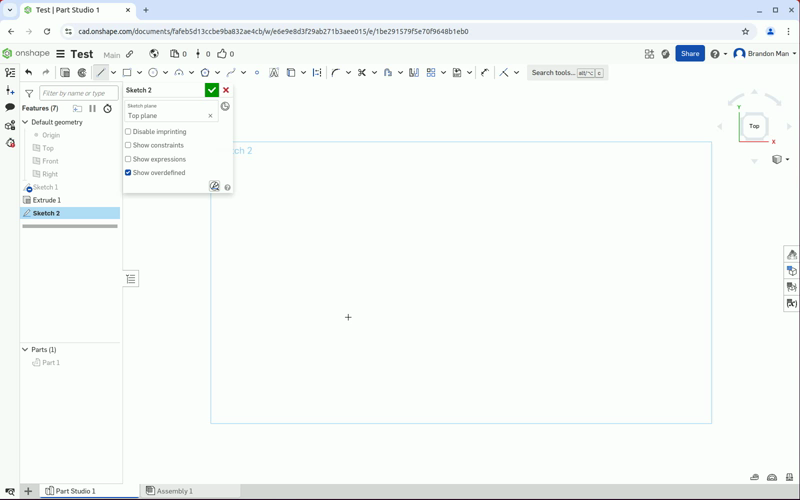
key_up(shift)
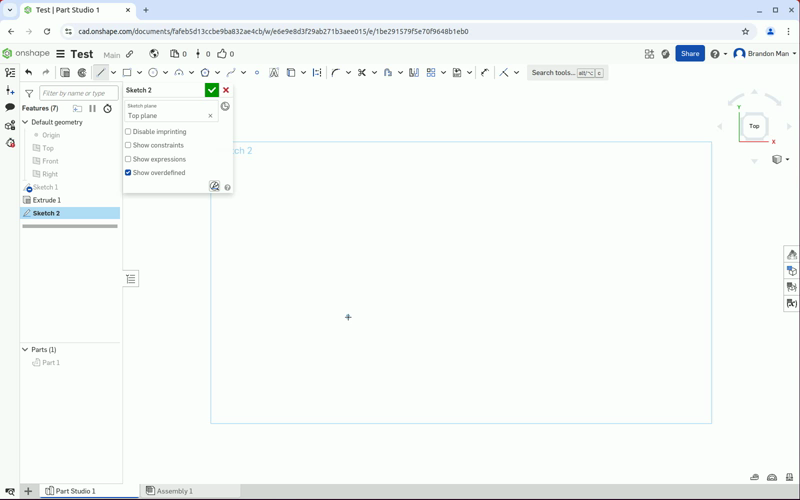
key_down(shift)
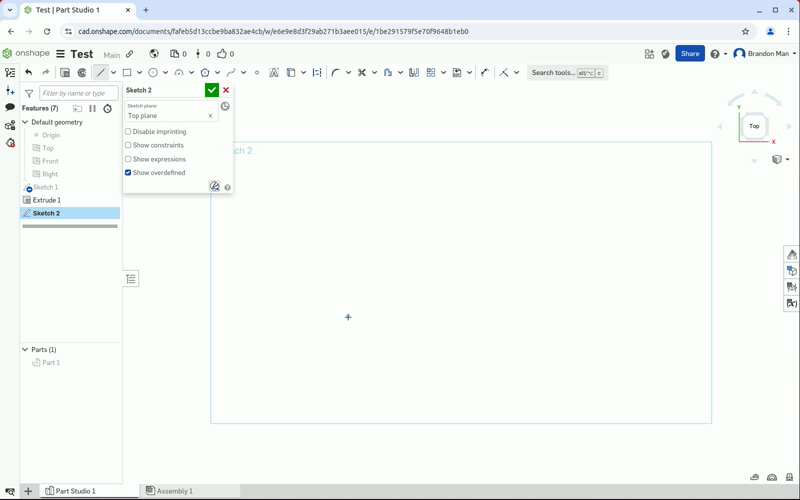
mouse_move(378, 316)
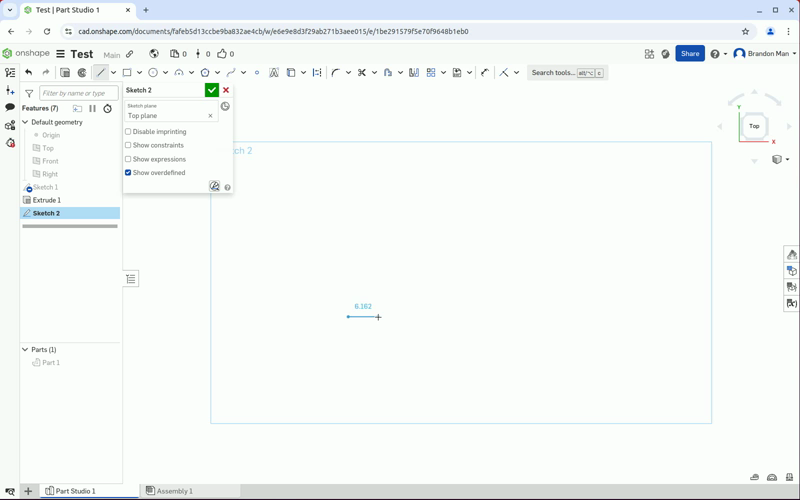
mouse_move(379, 316)
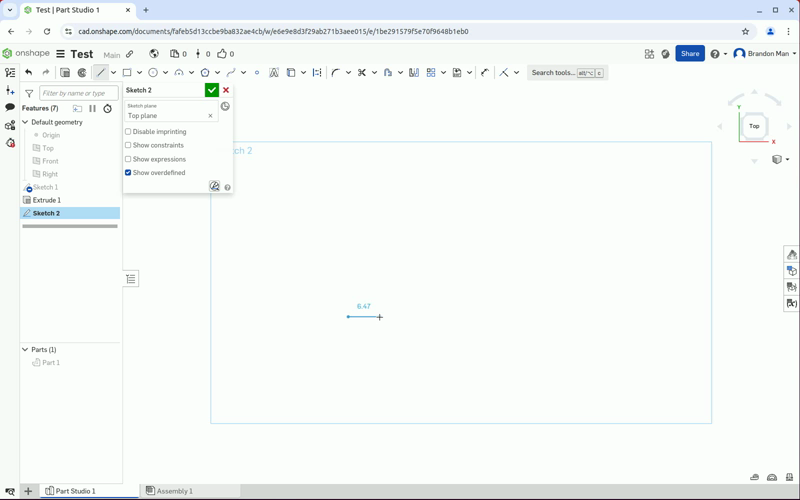
click(379, 316)
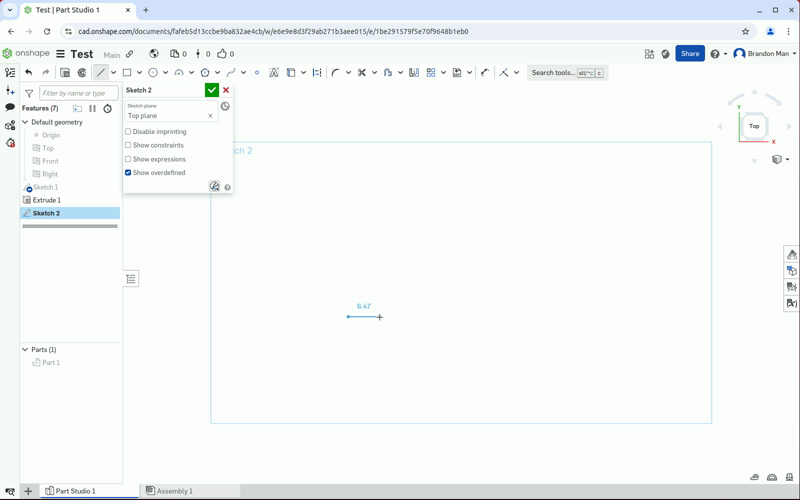
key_up(shift)
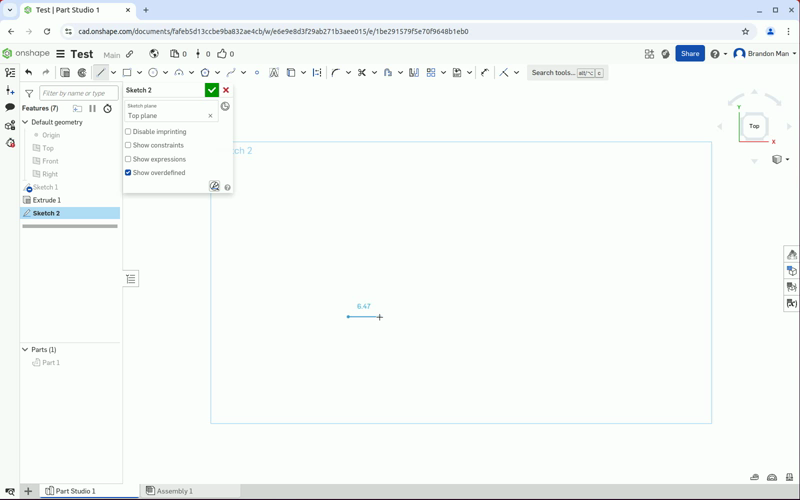
key_down(shift)
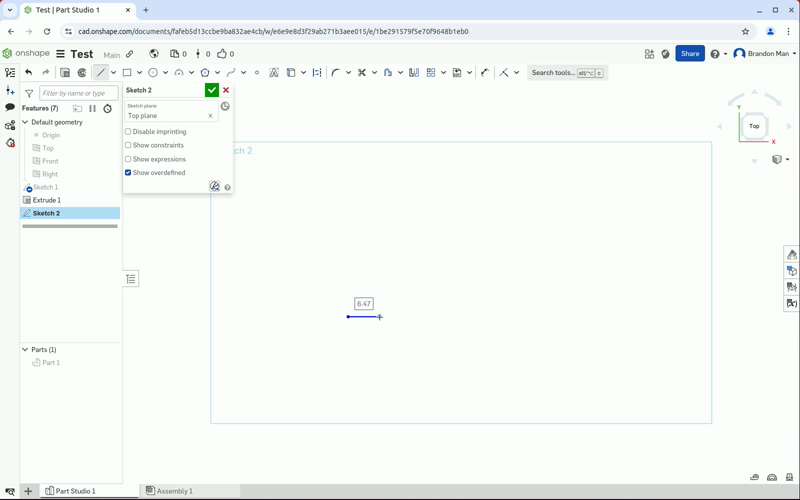
mouse_move(379, 231)
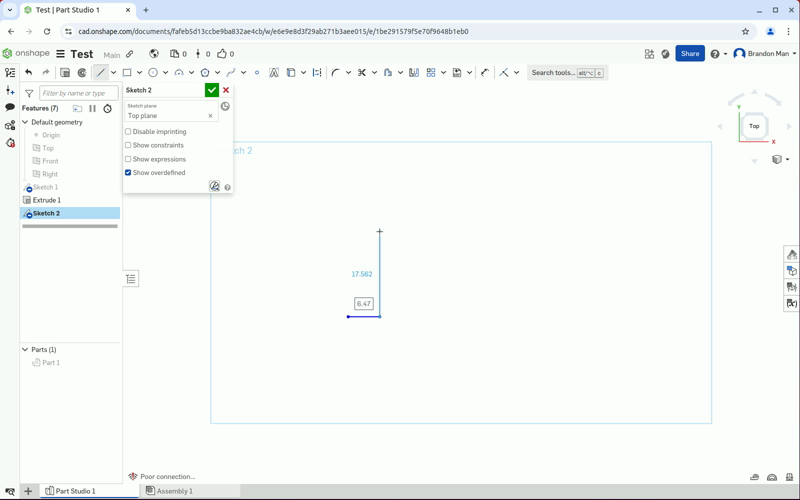
click(379, 231)
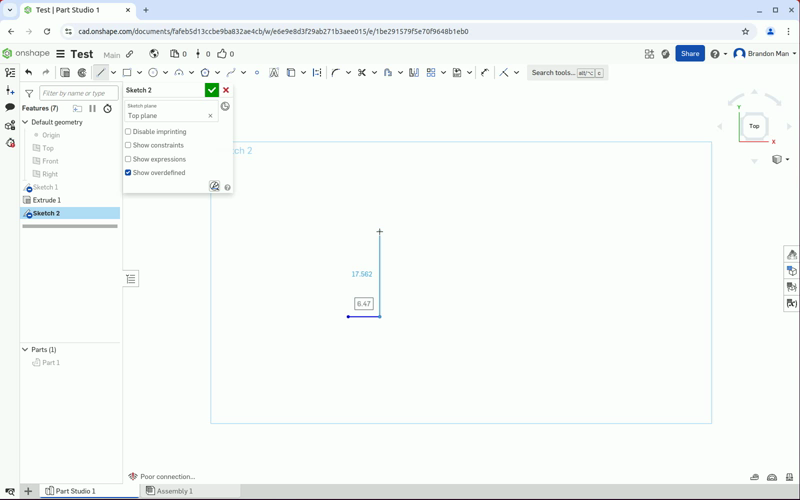
key_up(shift)
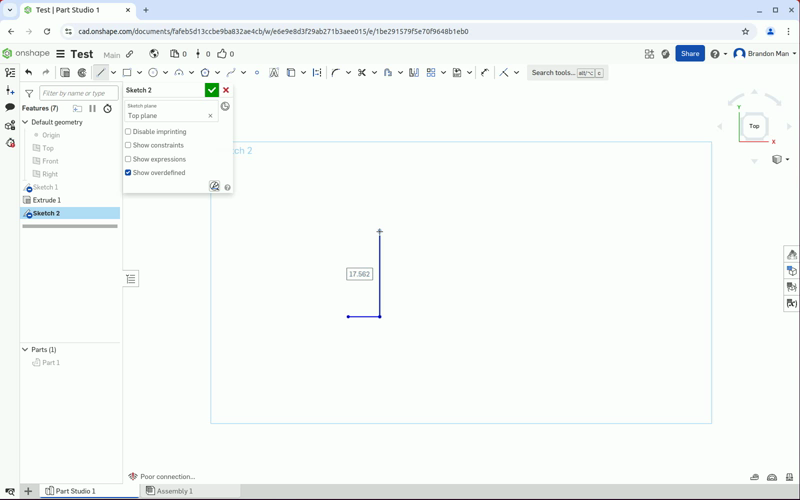
key_down(shift)
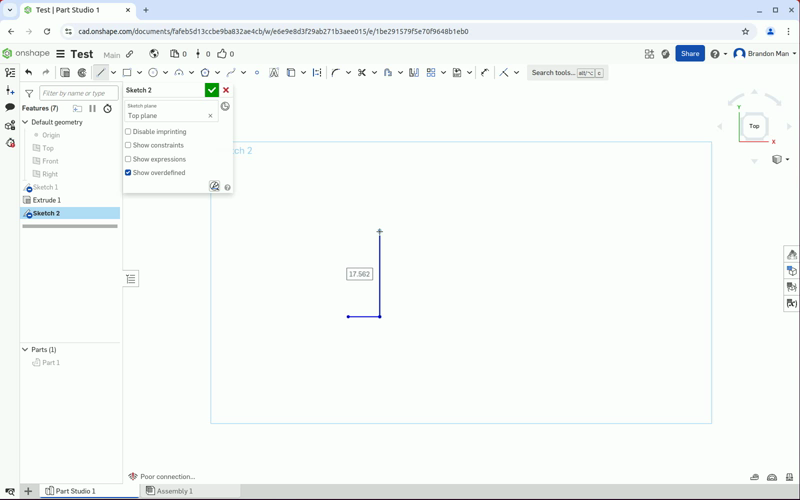
mouse_move(409, 231)
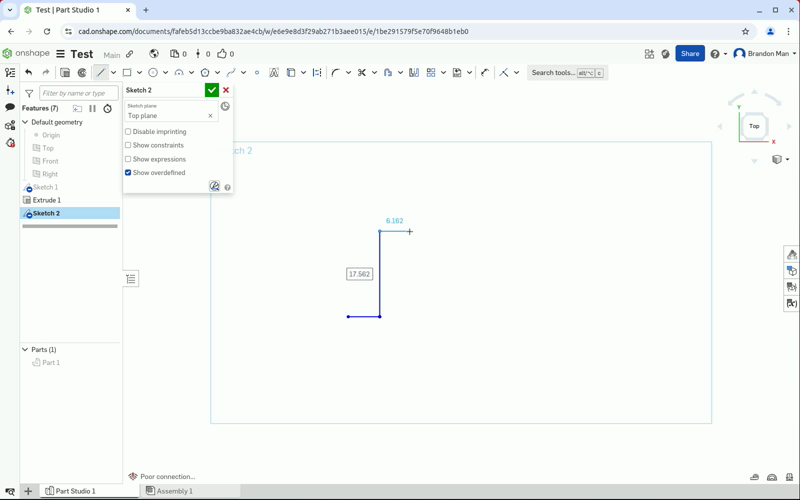
mouse_move(348, 231)
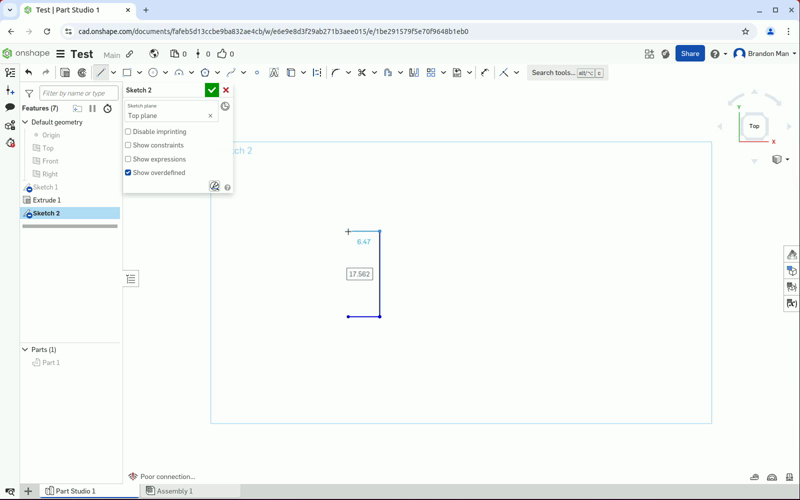
click(348, 231)
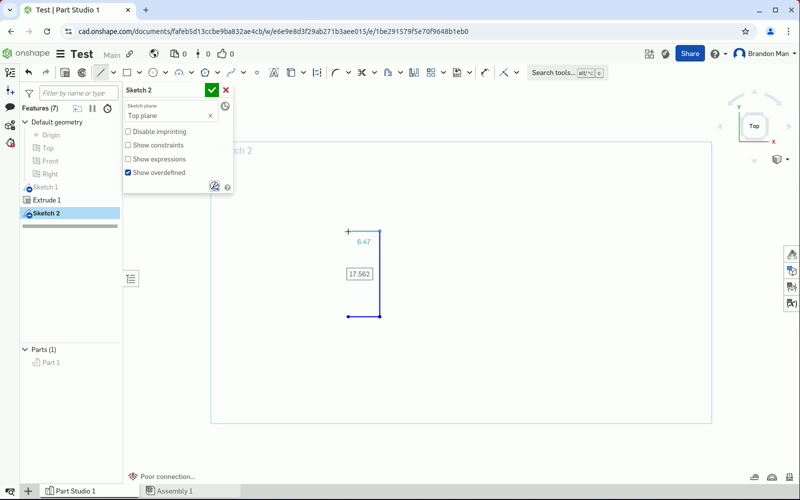
key_up(shift)
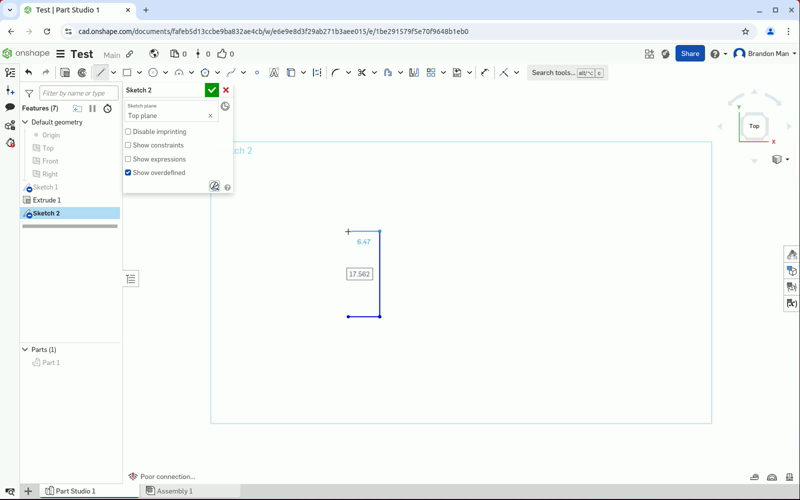
key_down(shift)
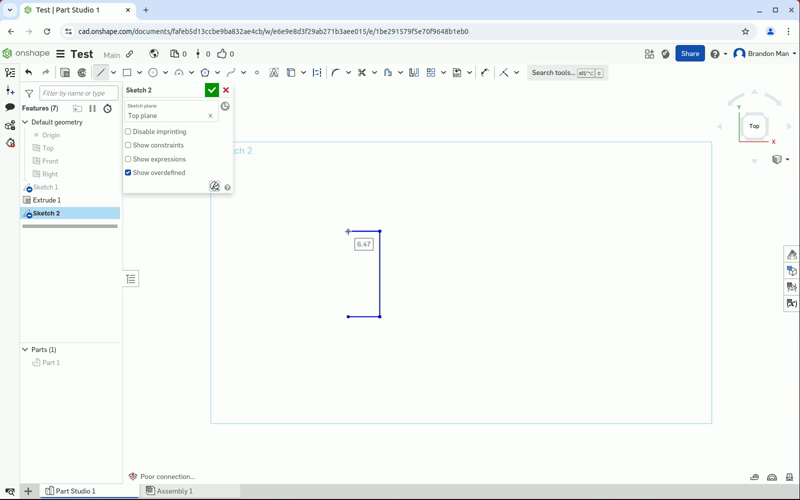
mouse_move(348, 316)
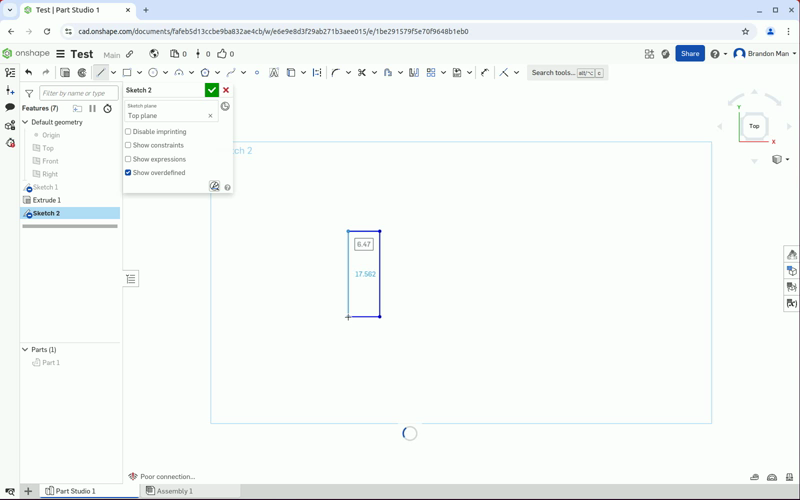
key_up(shift)
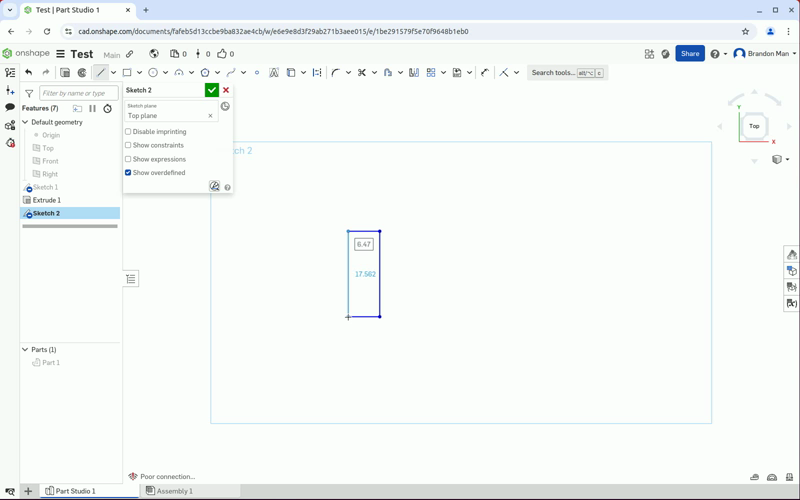
click(348, 316)
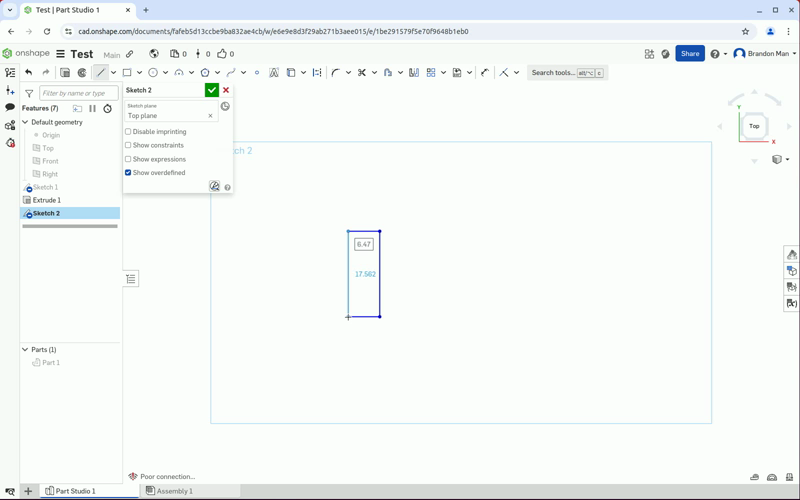
key(esc)
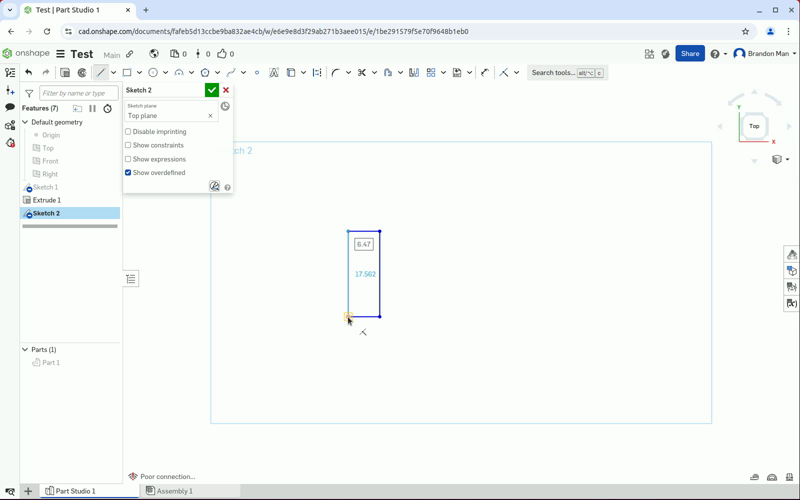
mouse_move(369, 278)
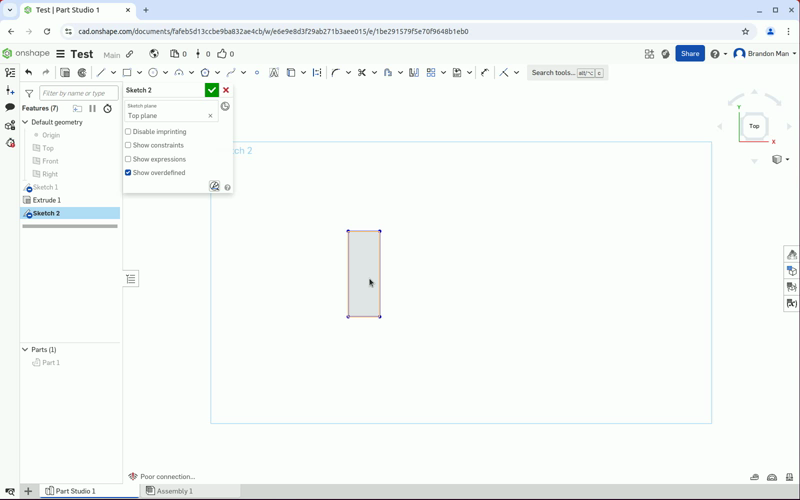
click(369, 278)
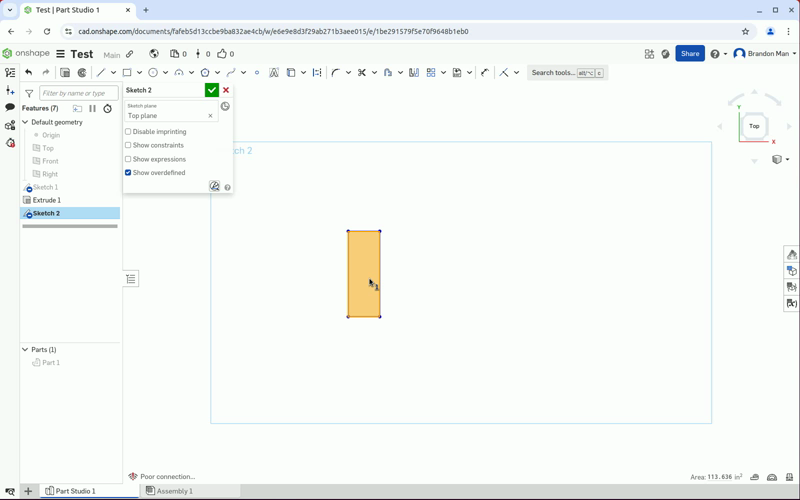
mouse_move(73, 352)
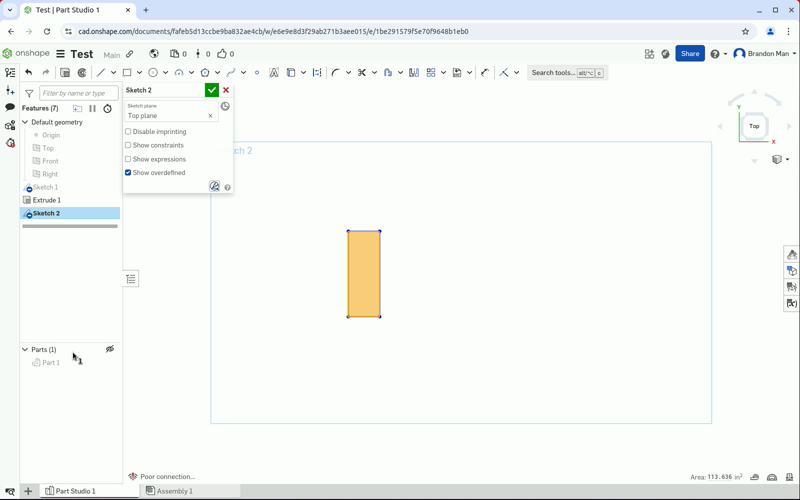
key(shift+y)
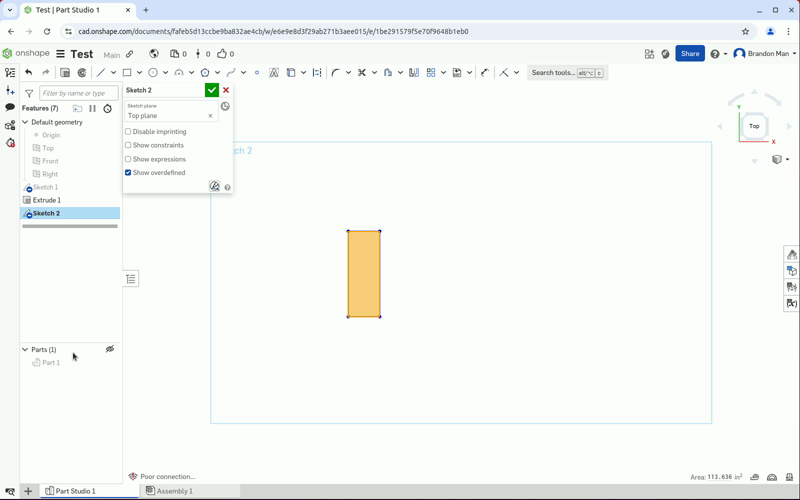
key(shift+e)
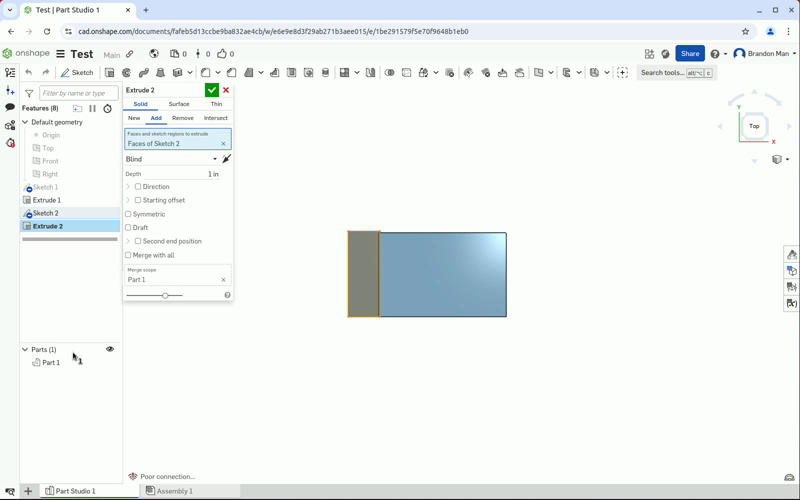
mouse_move(143, 106)
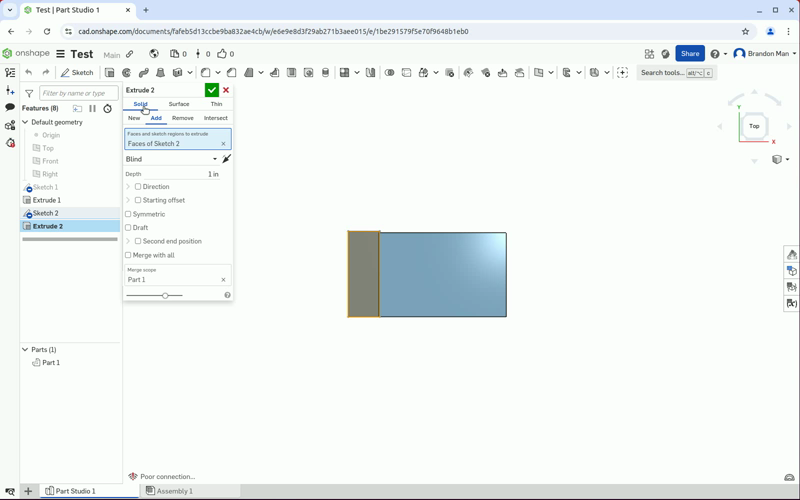
click(143, 106)
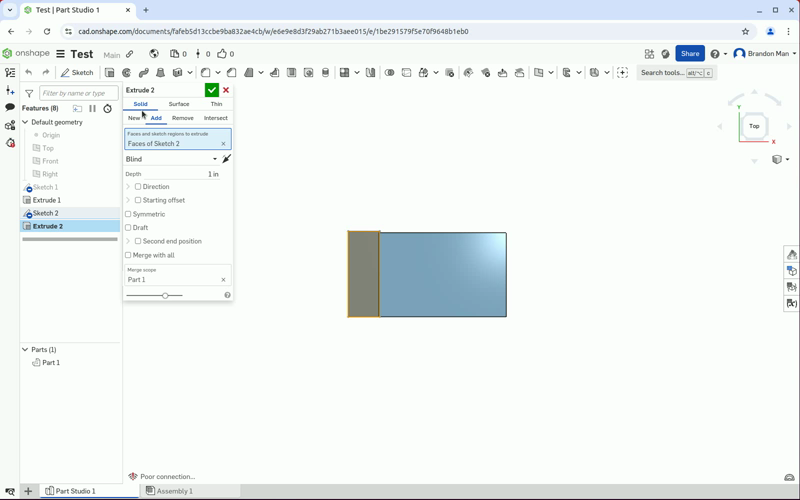
mouse_move(137, 120)
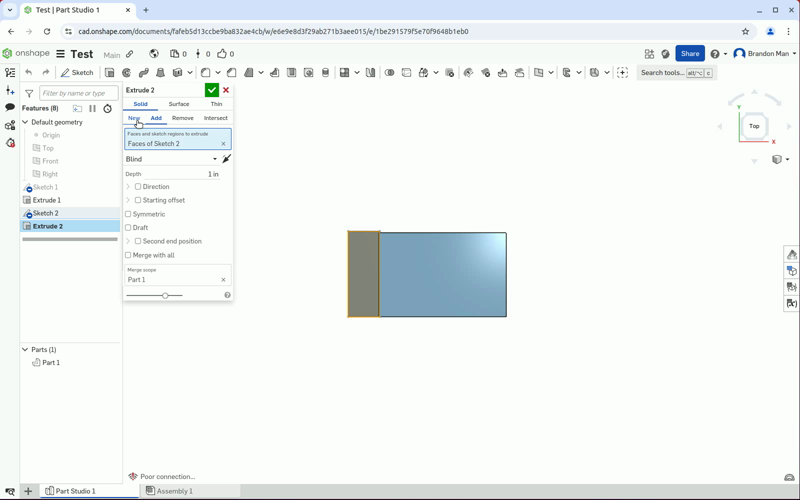
click(137, 120)
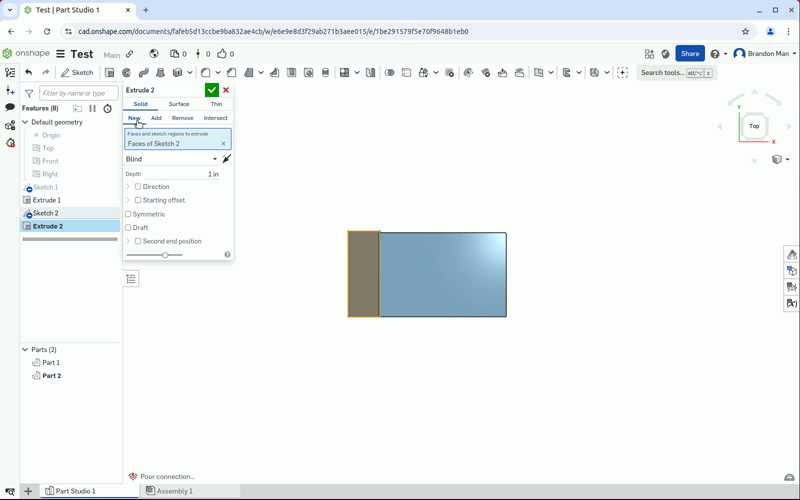
key(tab, 4)
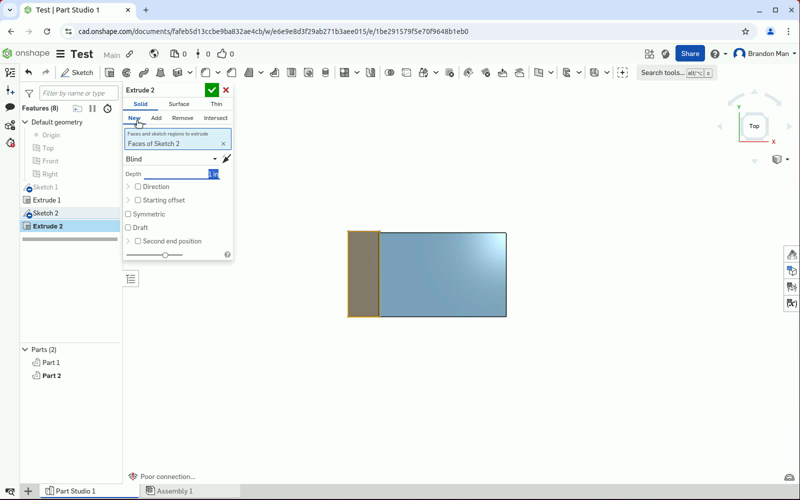
text(2.407)
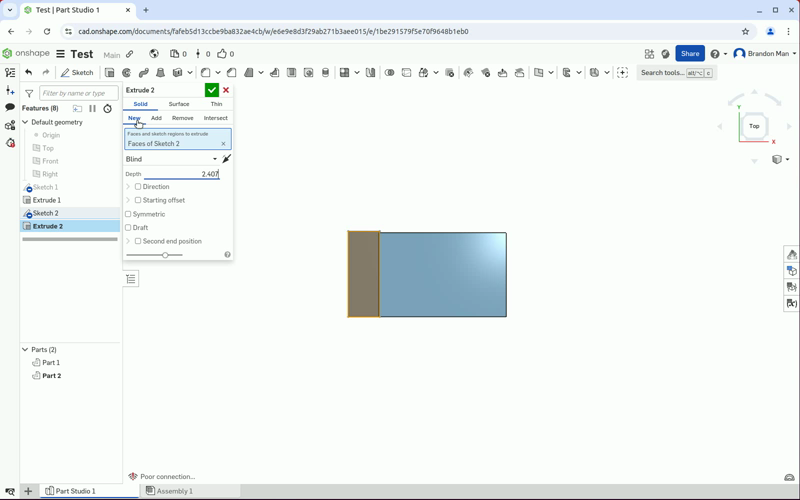
key(enter)
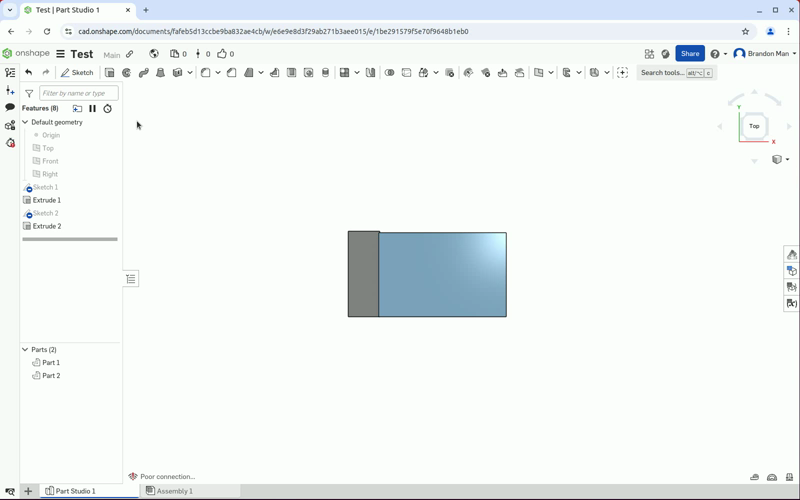
key(shift+h)
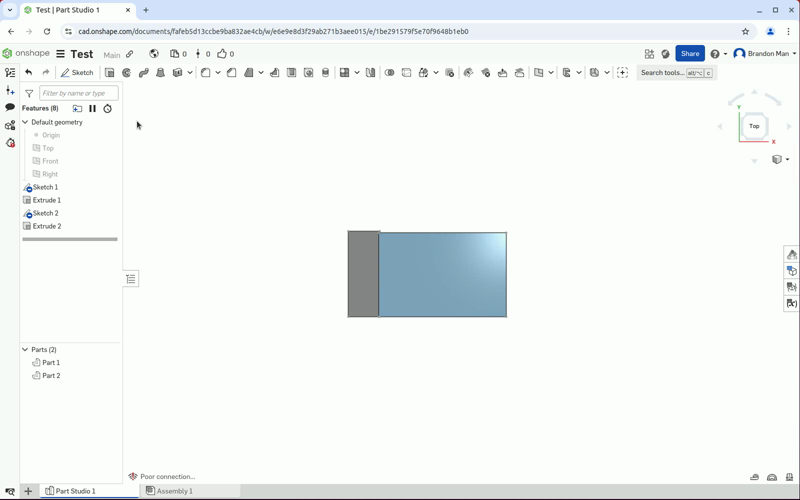
key(shift+h)
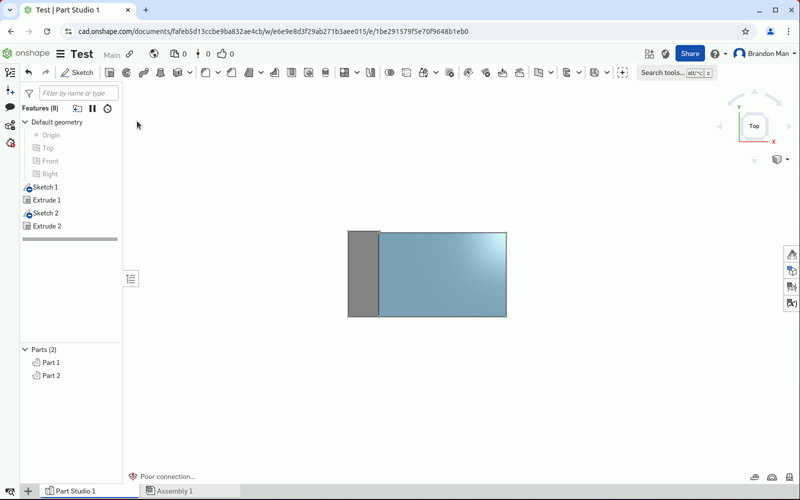
key(shift+7)
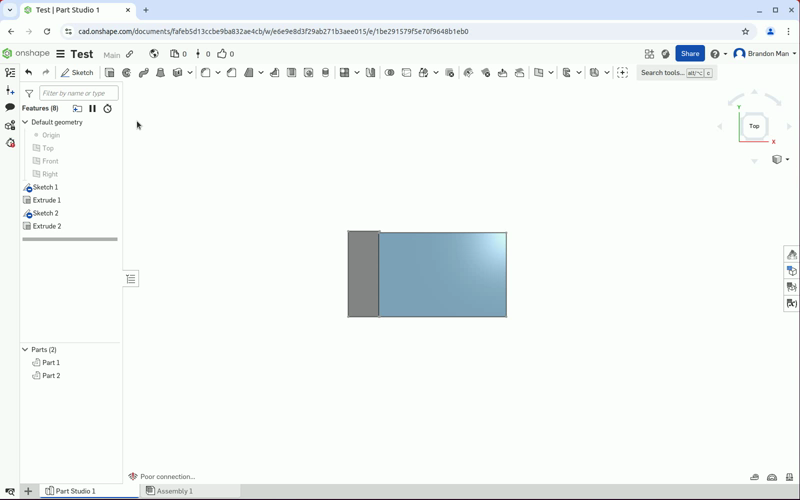
key(up, 3)
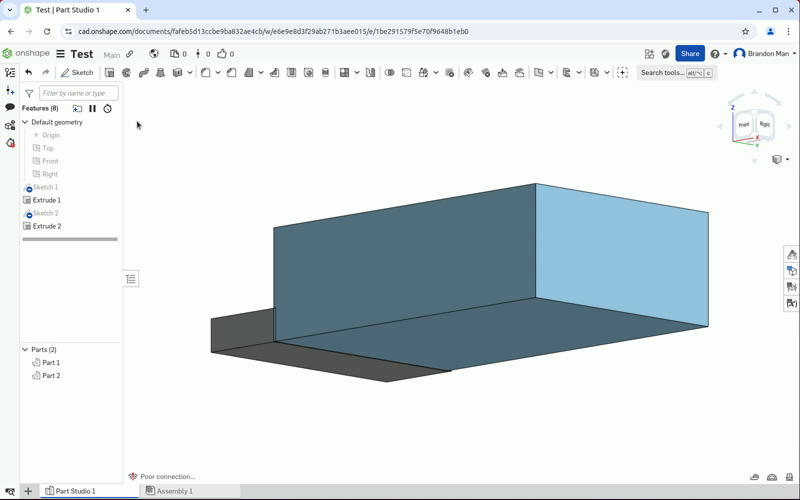
key(left, 3)
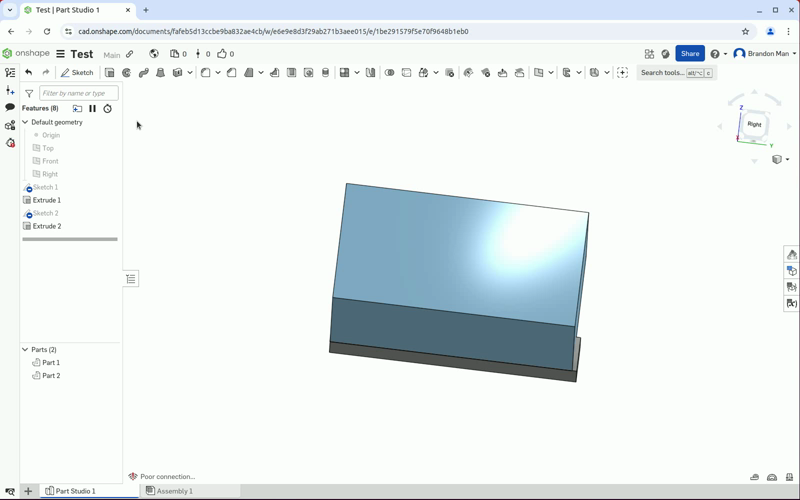
key(right, 3)
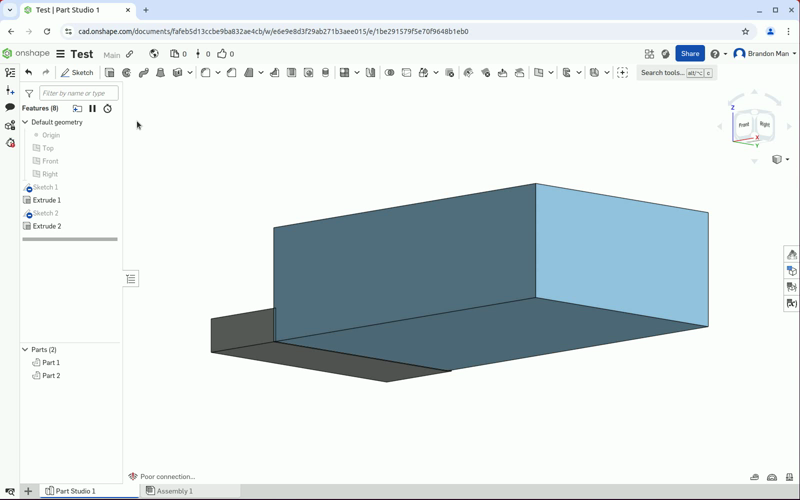
key(down, 3)
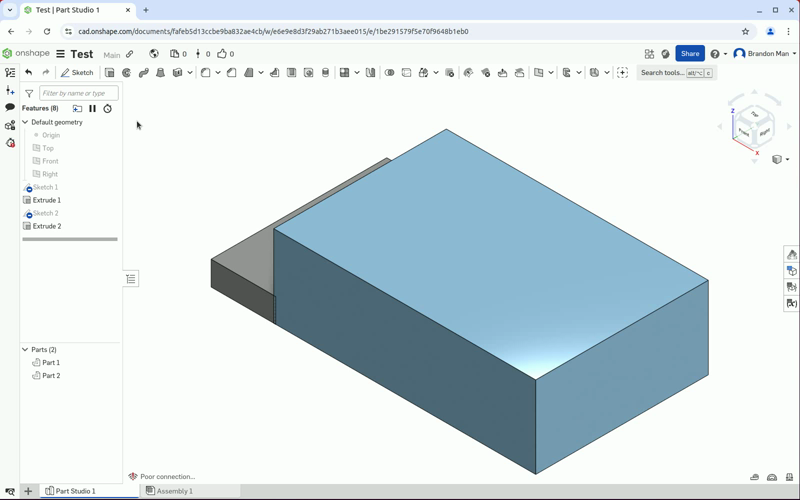
mouse_move(73, 189)
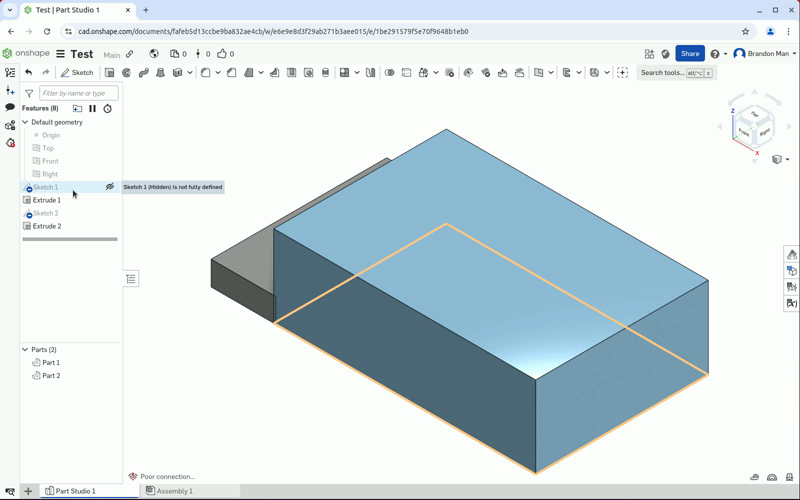
click(73, 189)